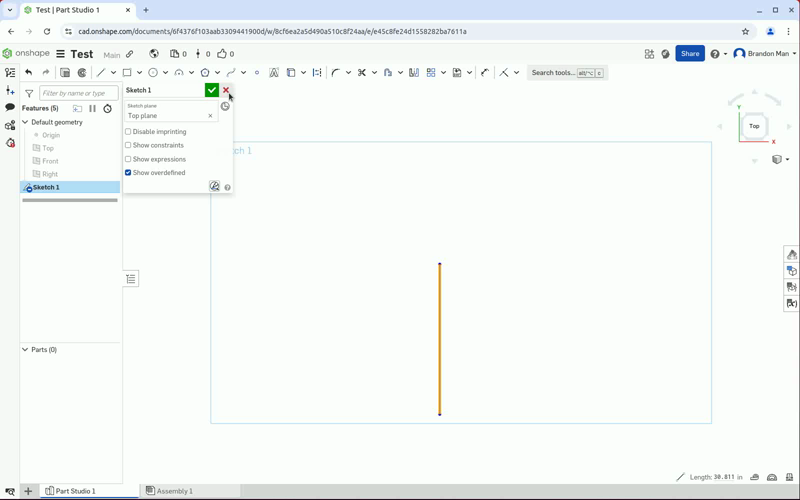
key(shift+h)
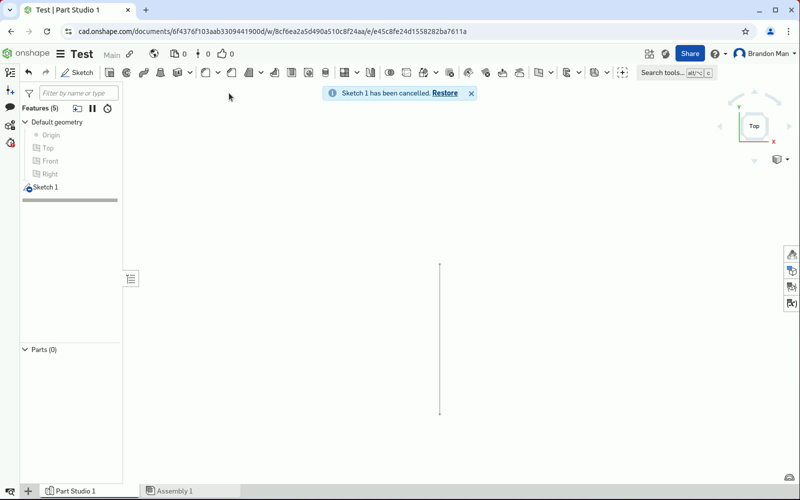
mouse_move(73, 352)
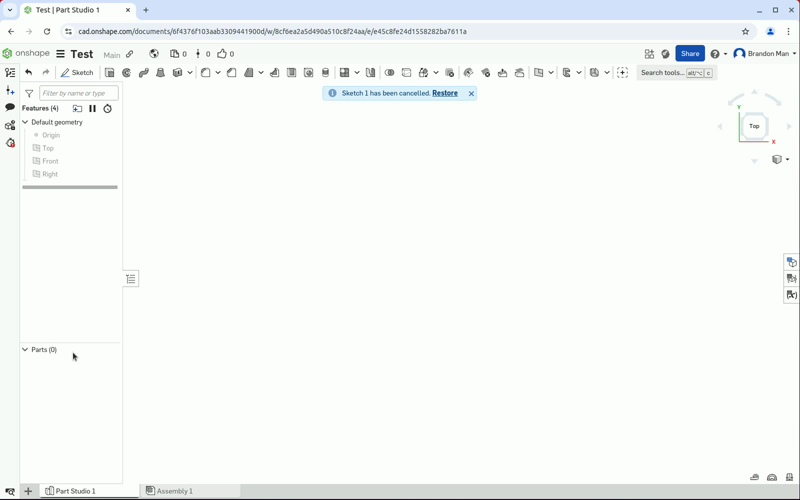
key(y)
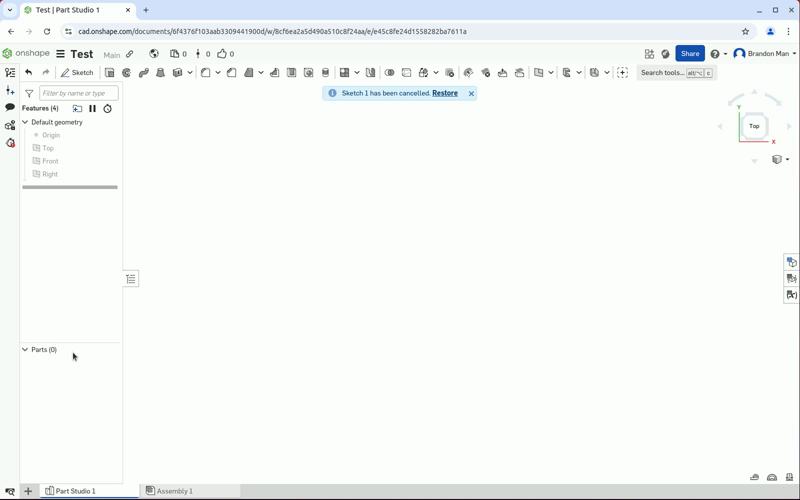
key(shift+p)
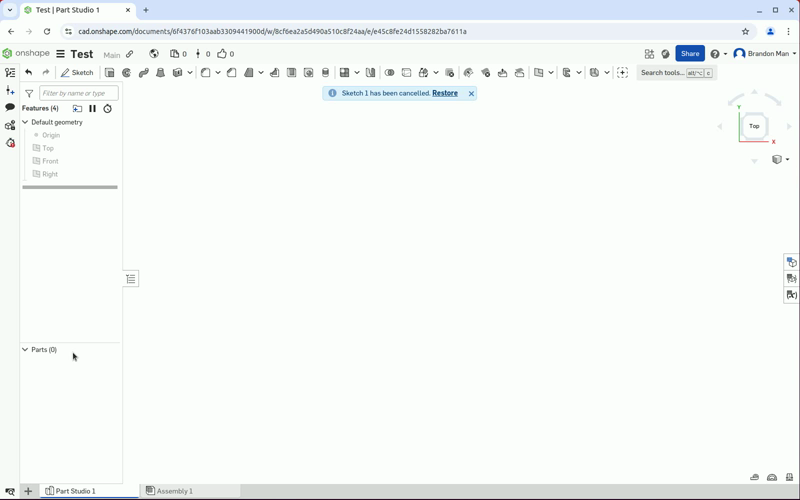
key(space)
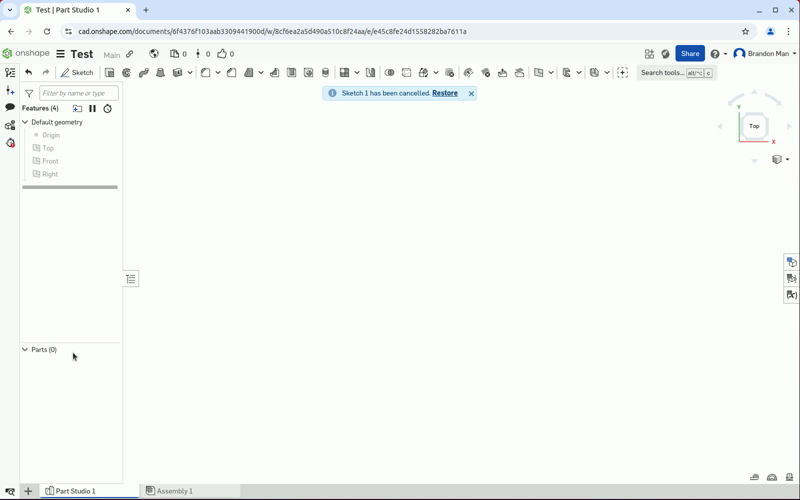
key_down(shift)
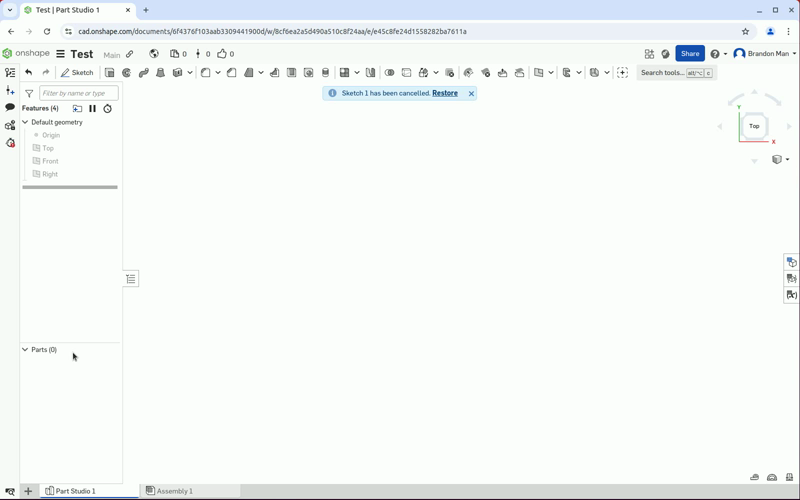
key(up)
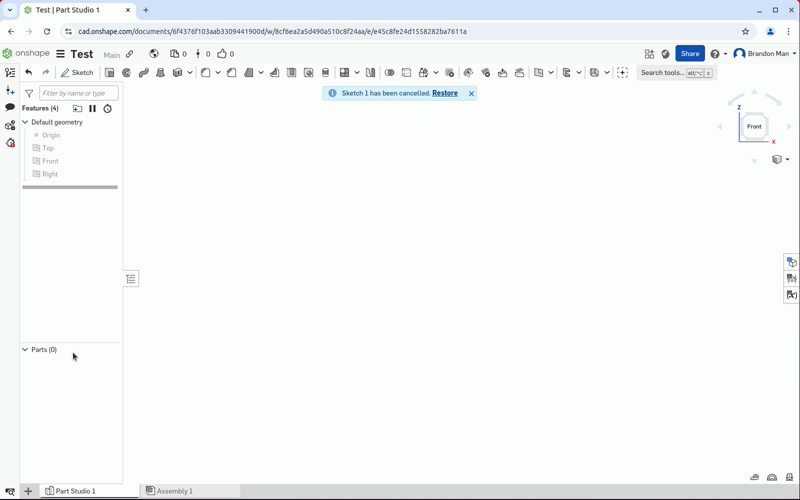
key_up(shift)
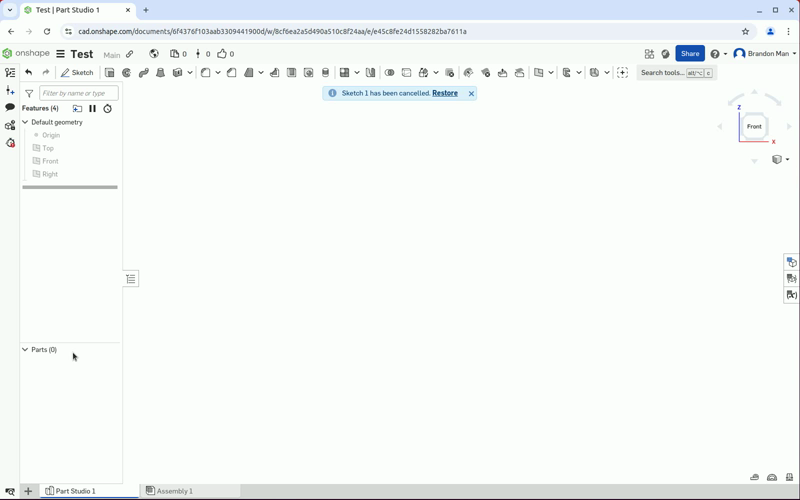
key(space)
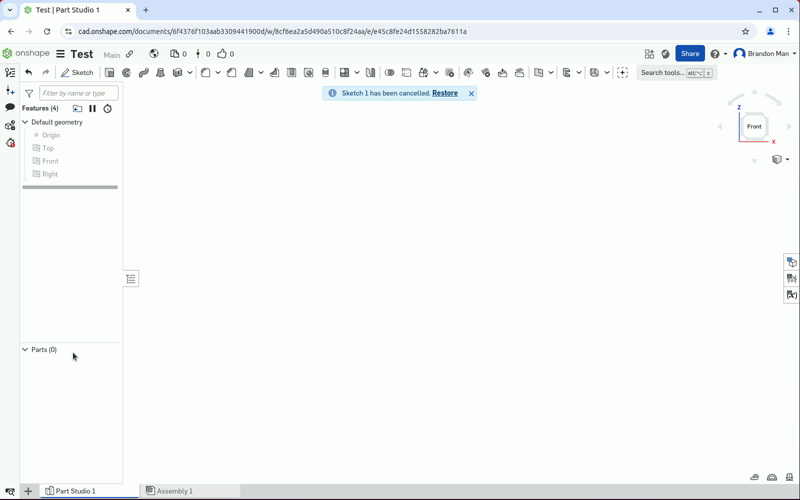
key_down(shift)
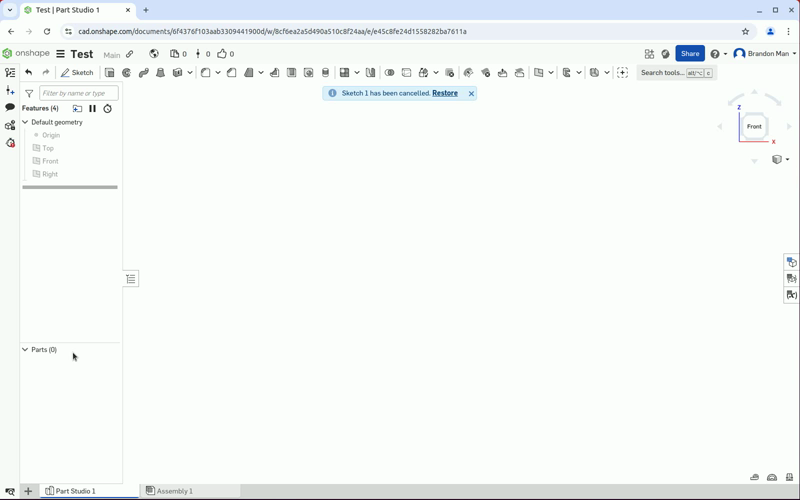
key(left)
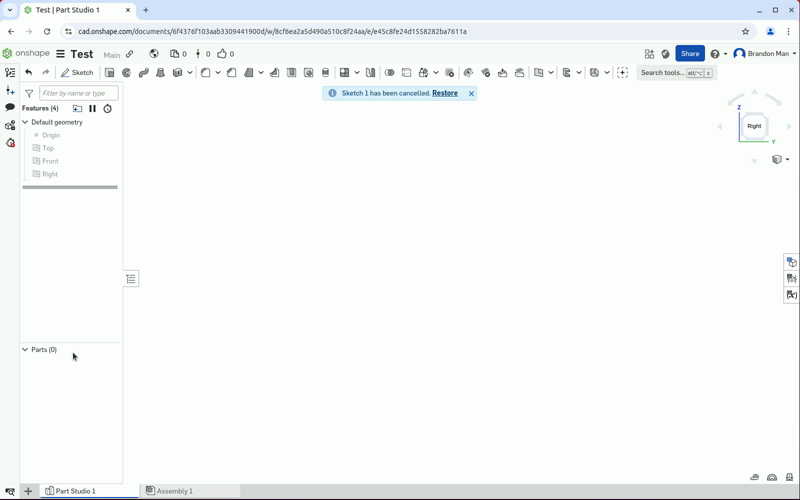
key_up(shift)
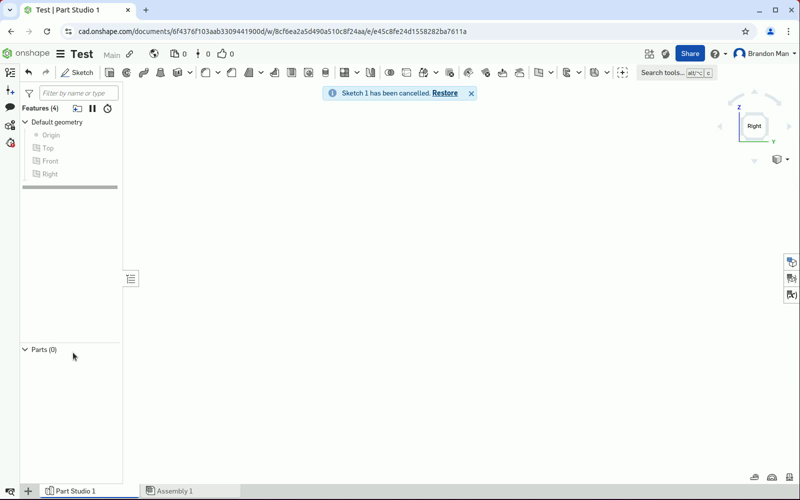
mouse_move(73, 352)
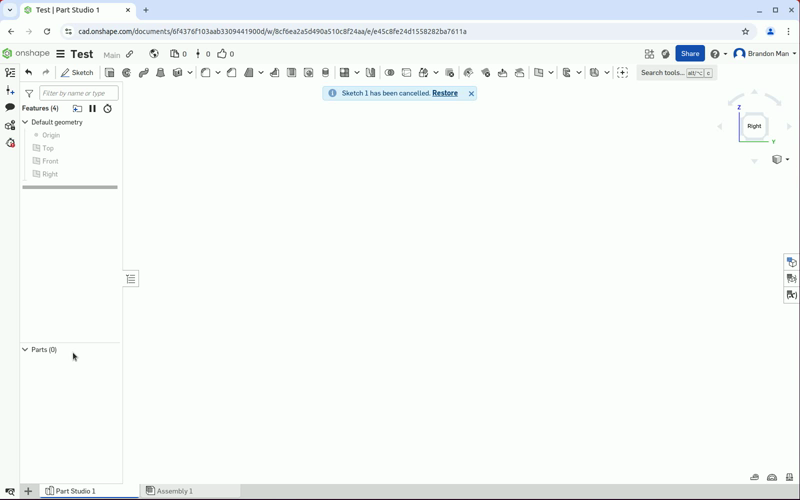
key(shift+y)
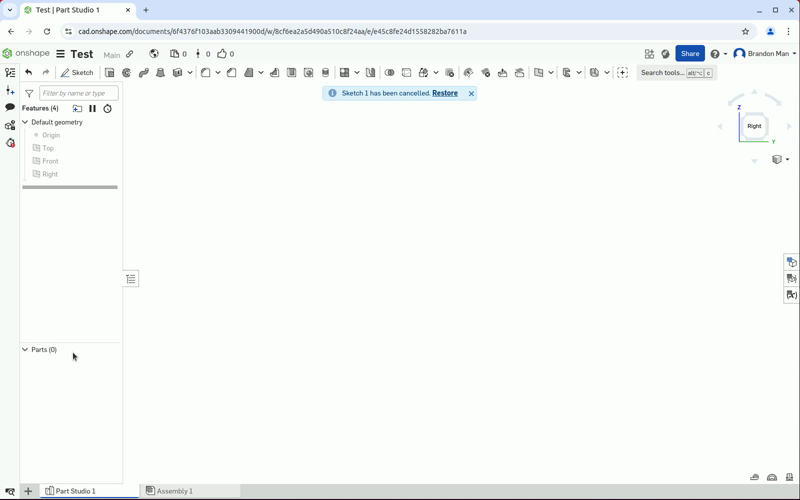
key(shift+s)
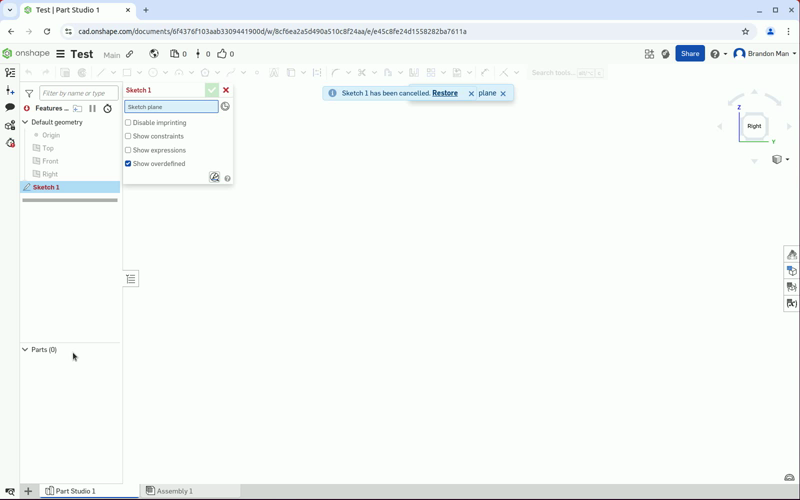
mouse_move(73, 176)
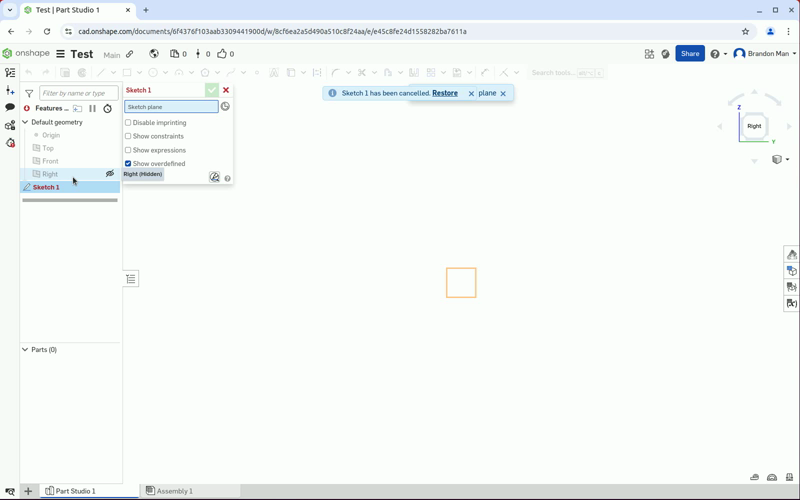
click(73, 176)
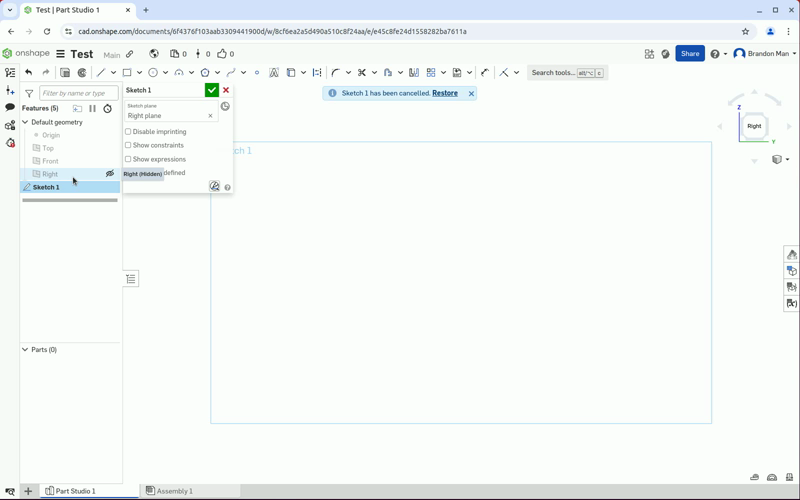
mouse_move(73, 352)
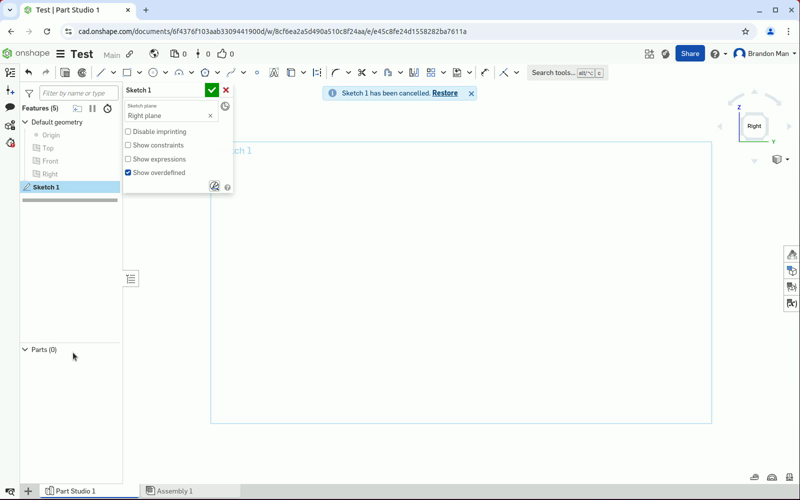
key(y)
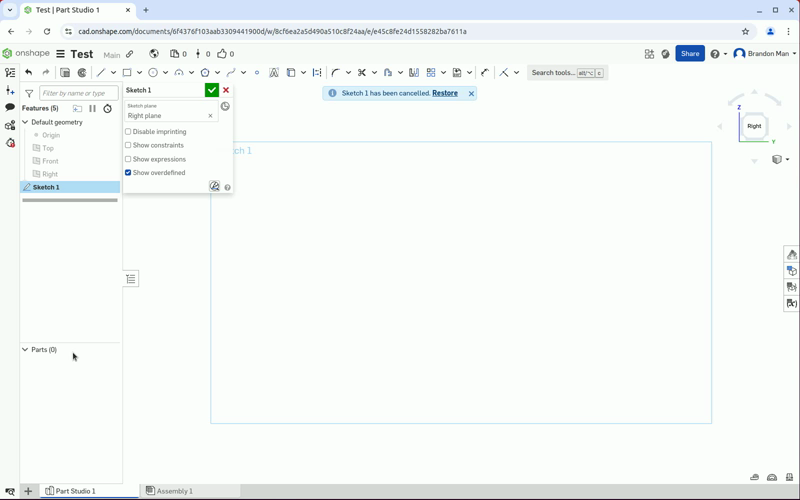
key(l)
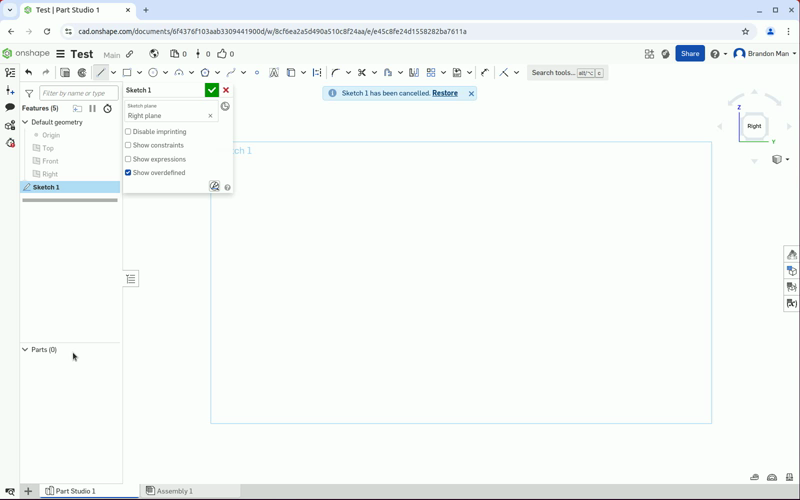
key_down(shift)
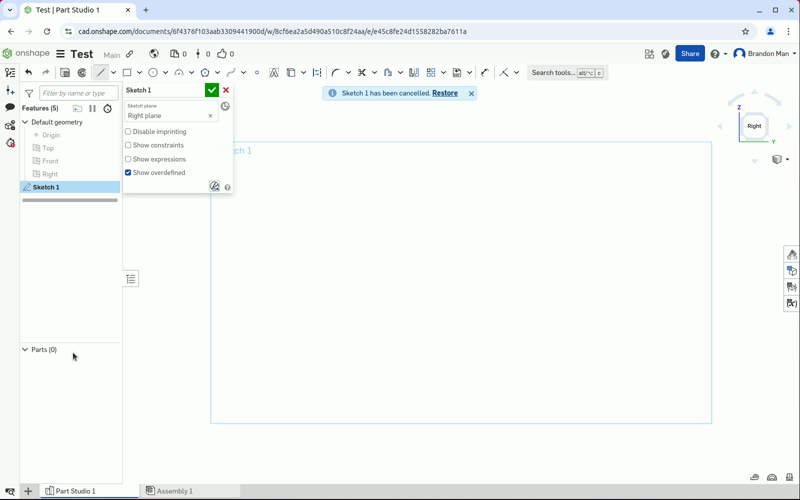
mouse_move(453, 267)
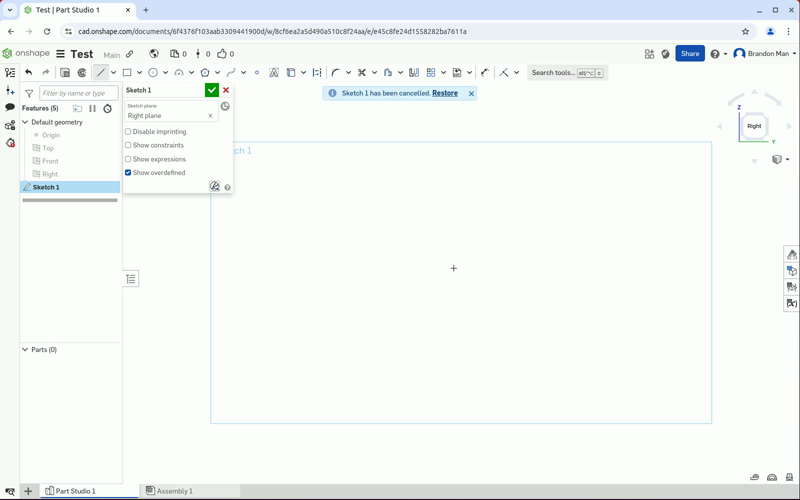
click(453, 267)
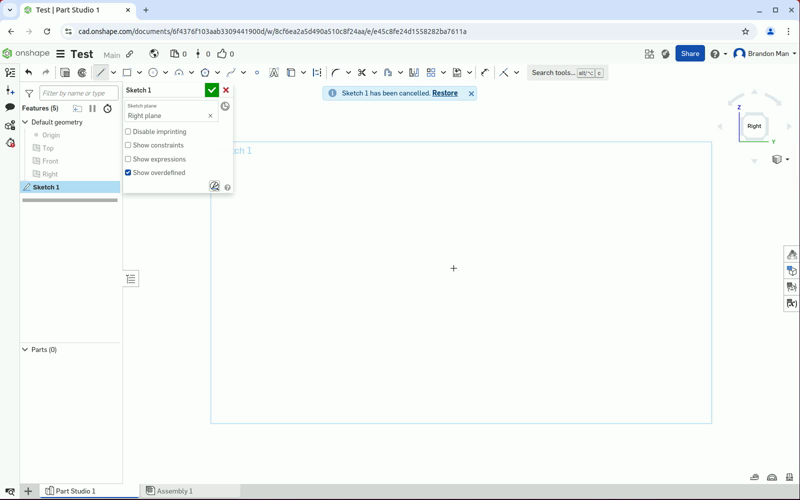
key_up(shift)
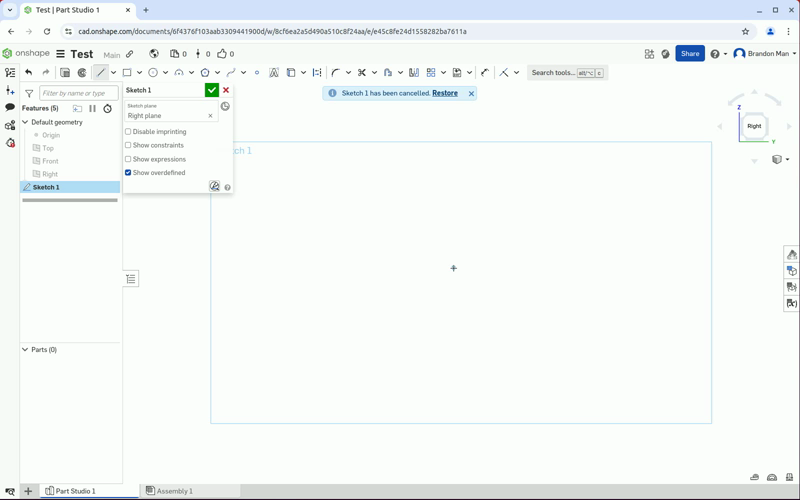
key_down(shift)
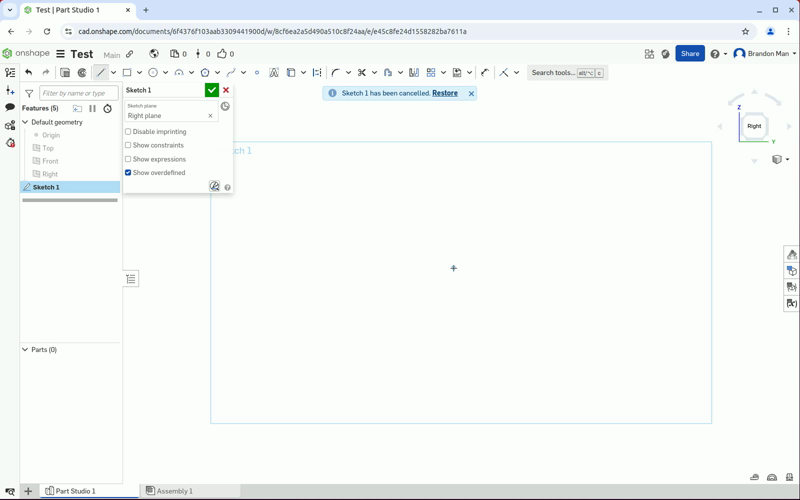
mouse_move(483, 267)
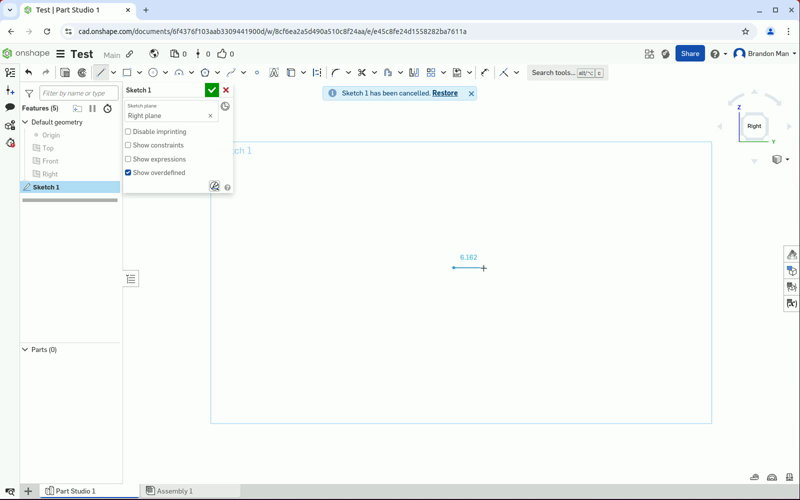
mouse_move(454, 267)
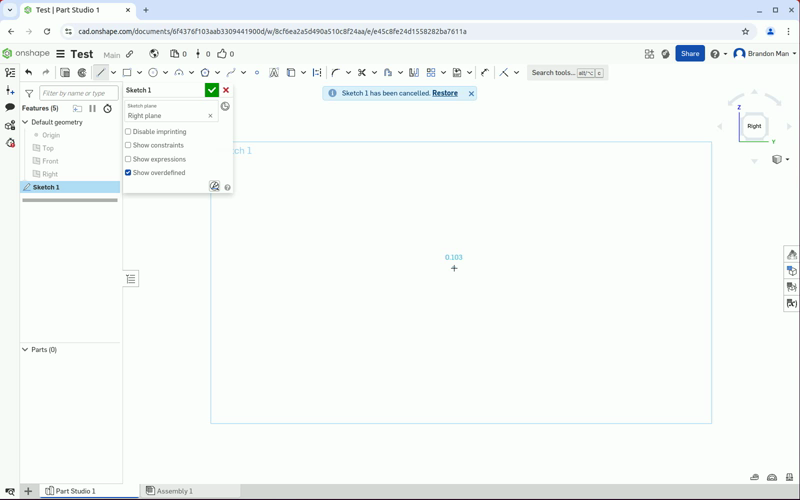
scroll(6)
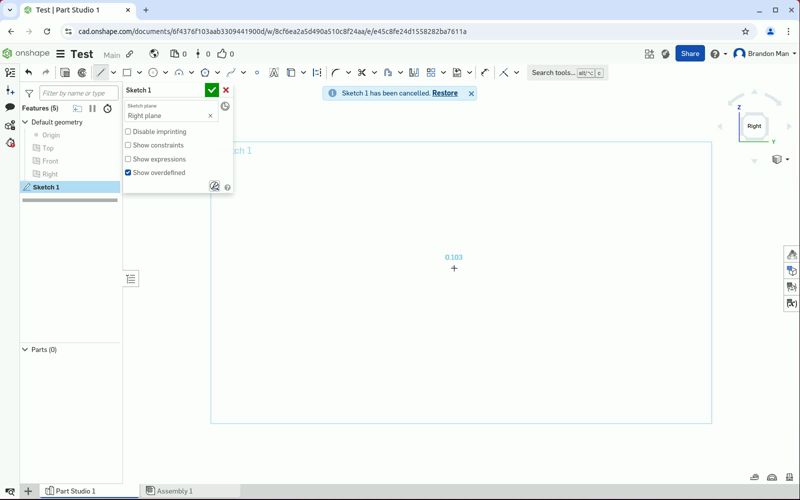
scroll(6)
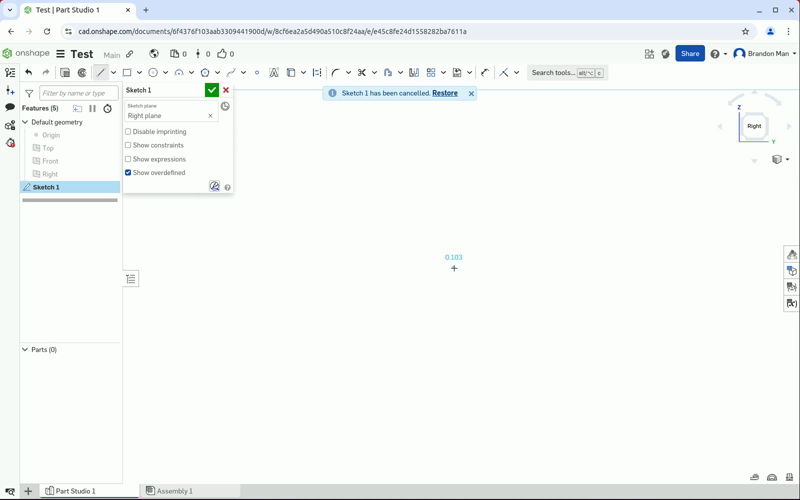
scroll(6)
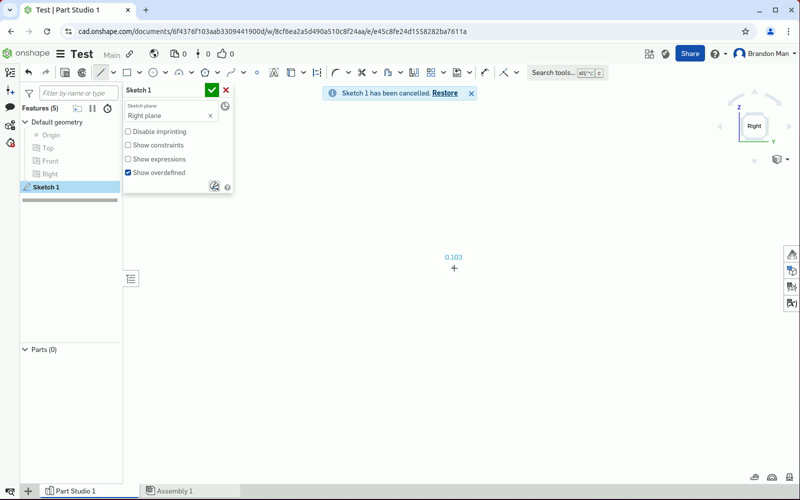
scroll(6)
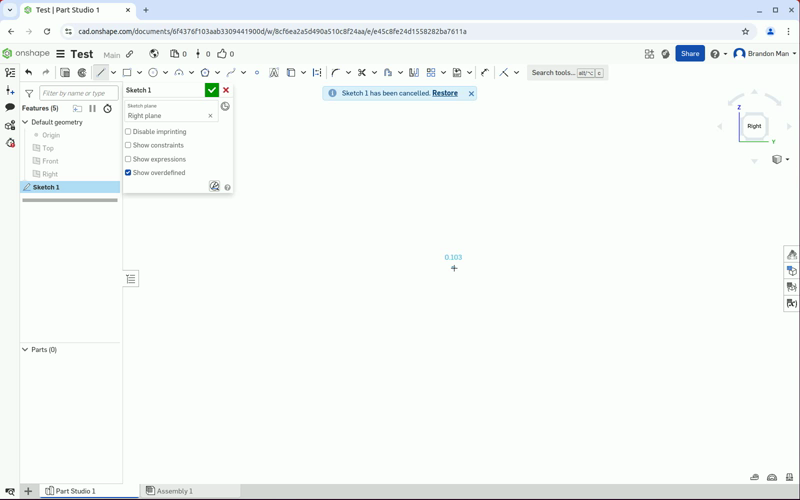
scroll(6)
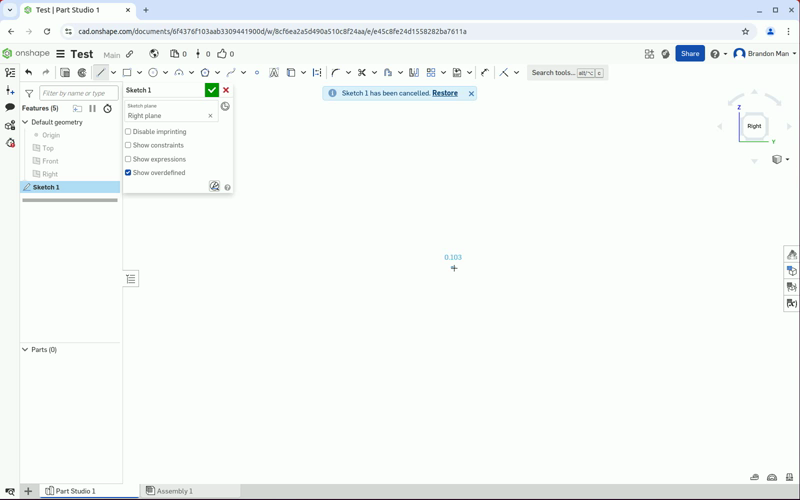
scroll(6)
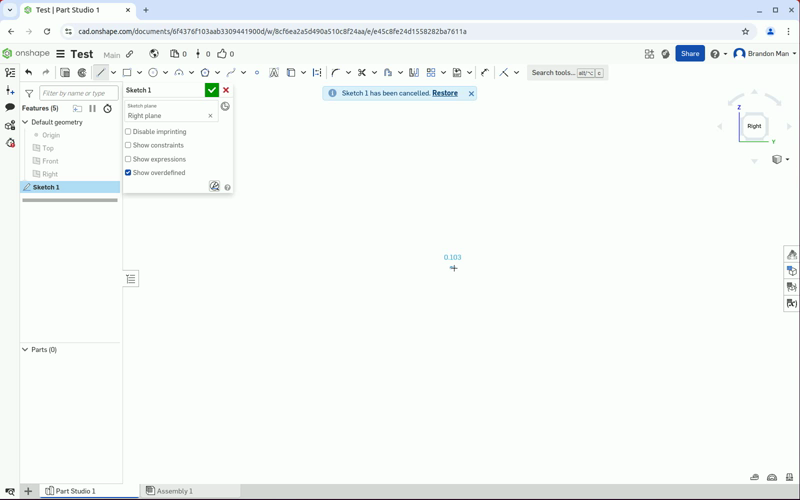
scroll(6)
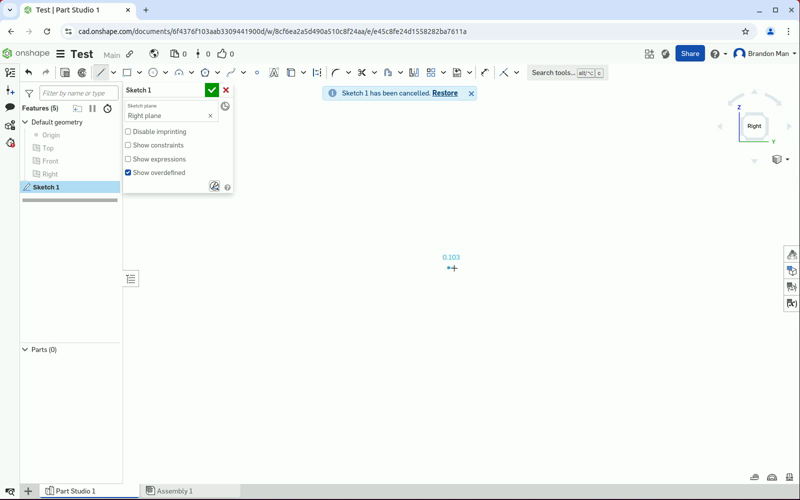
click(454, 267)
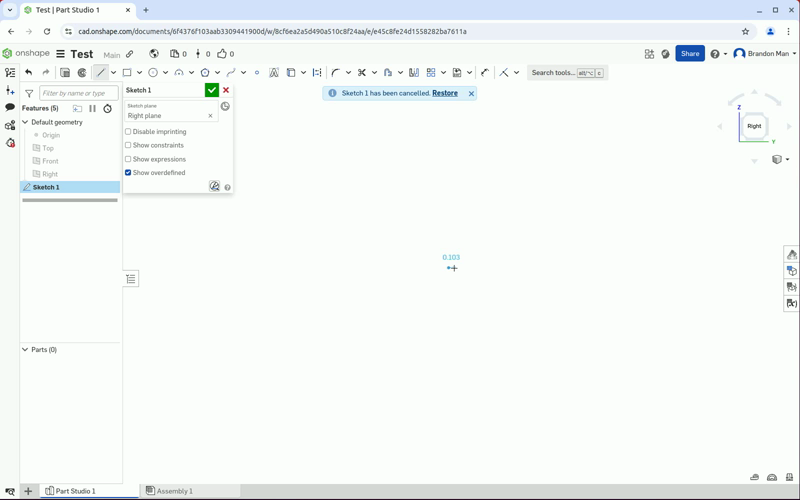
scroll(-6)
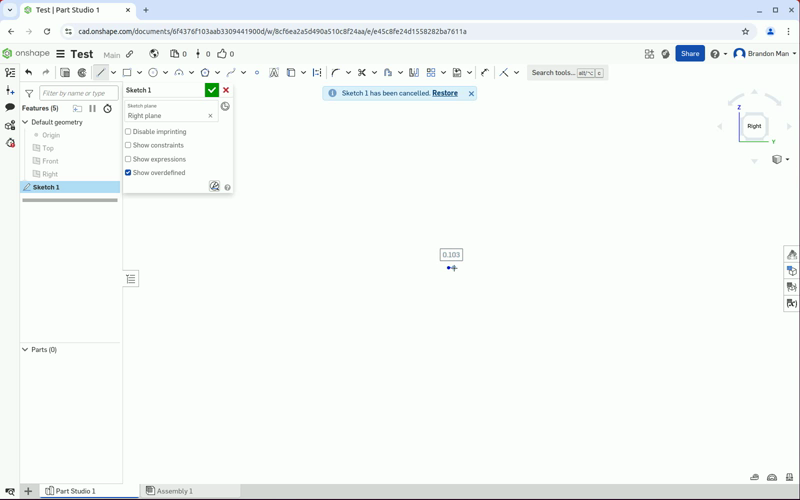
scroll(-6)
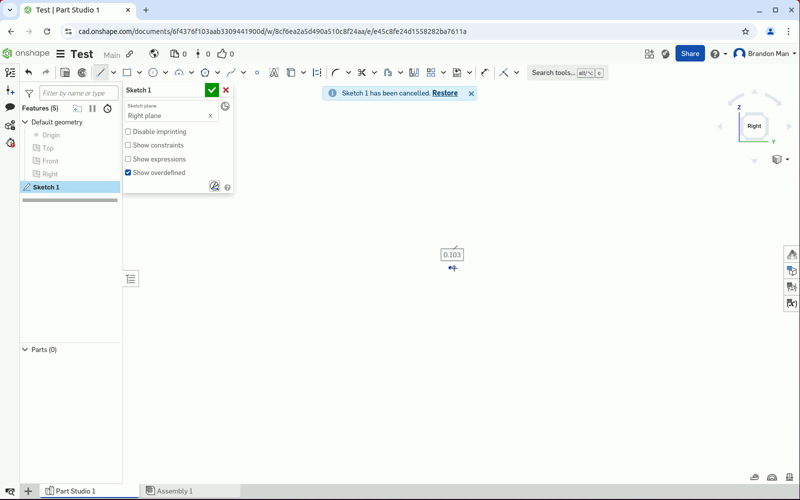
scroll(-6)
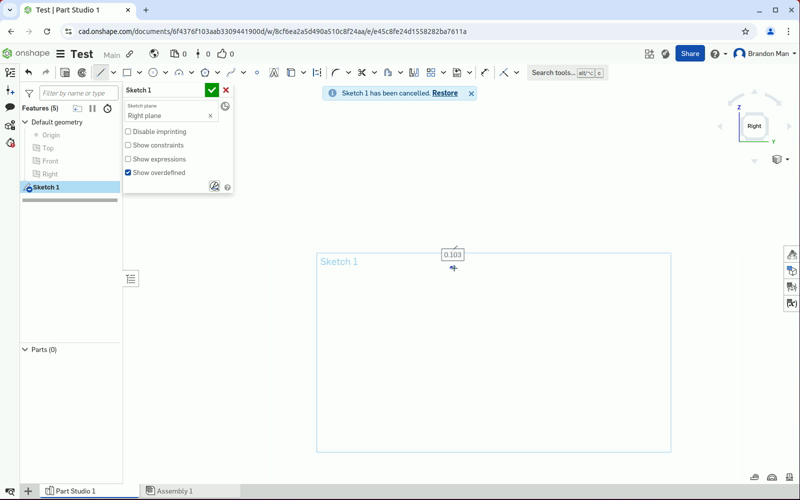
scroll(-6)
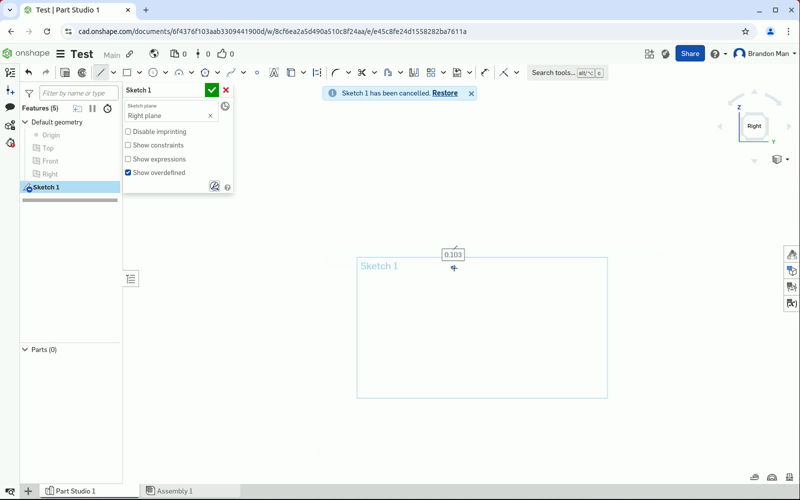
scroll(-6)
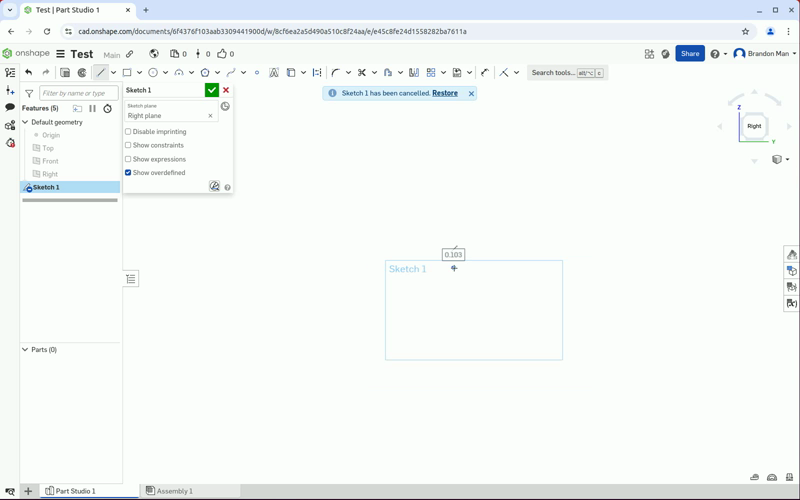
scroll(-6)
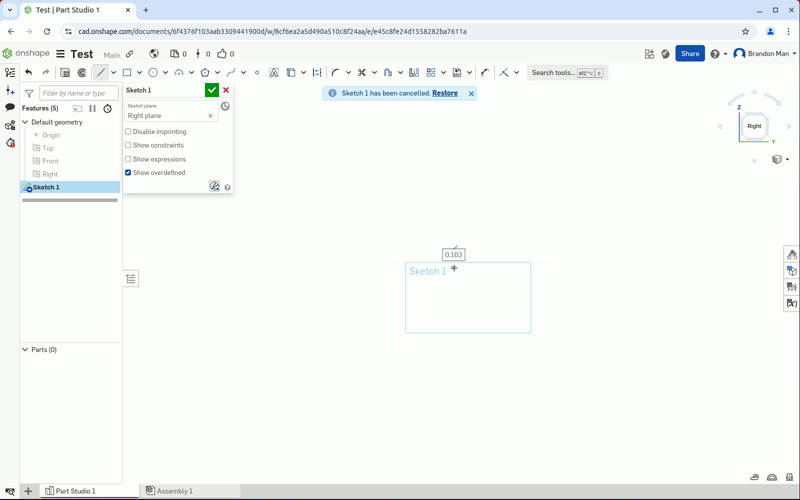
scroll(-6)
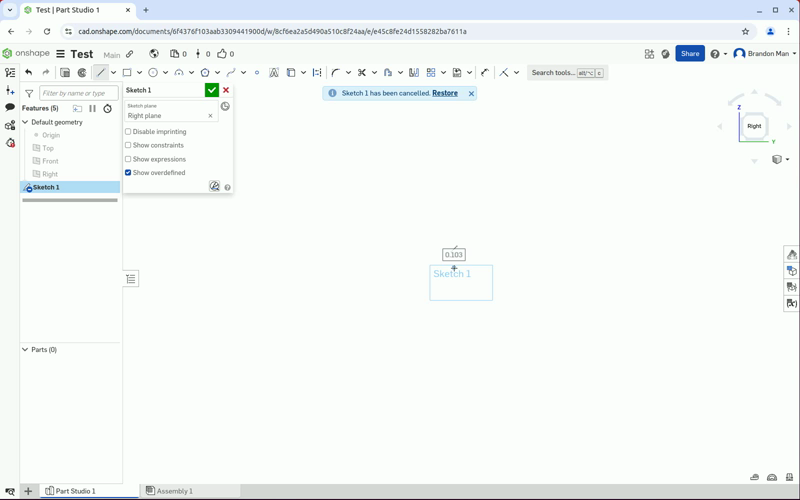
key_up(shift)
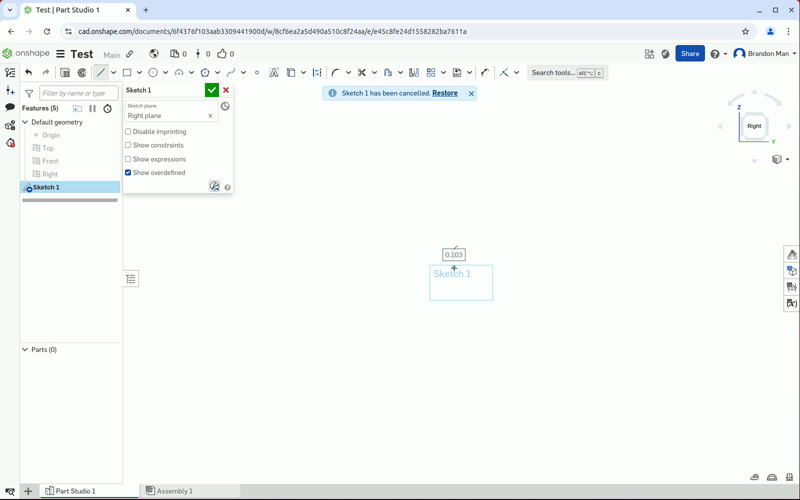
key_down(shift)
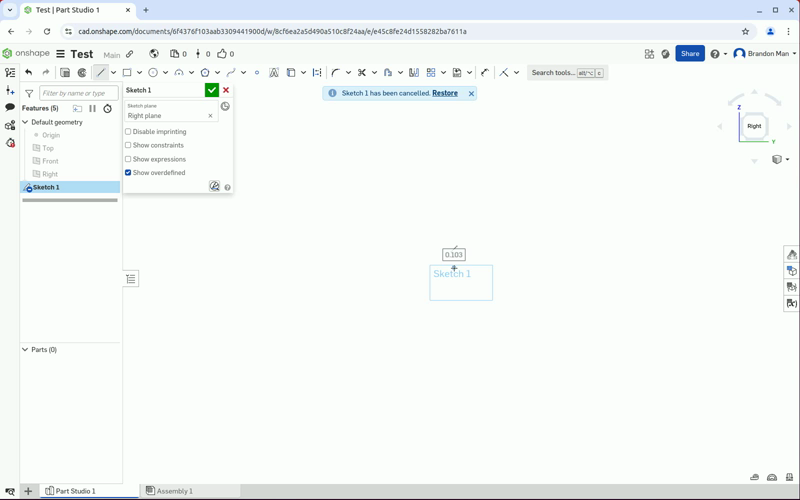
mouse_move(484, 267)
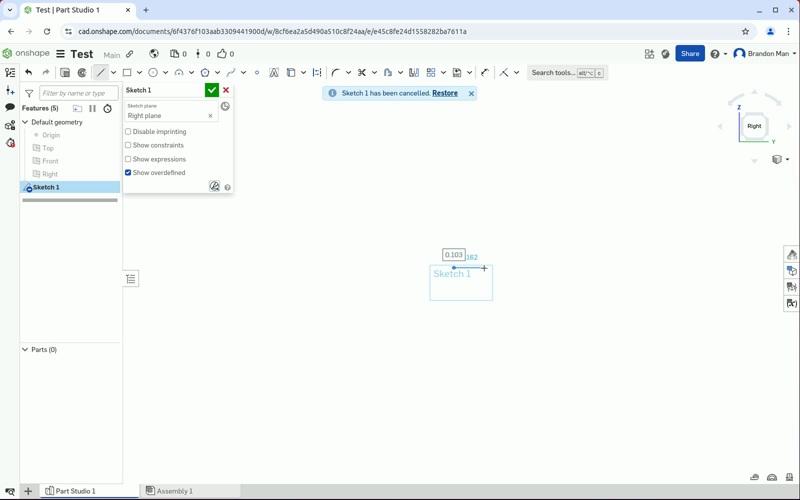
mouse_move(454, 266)
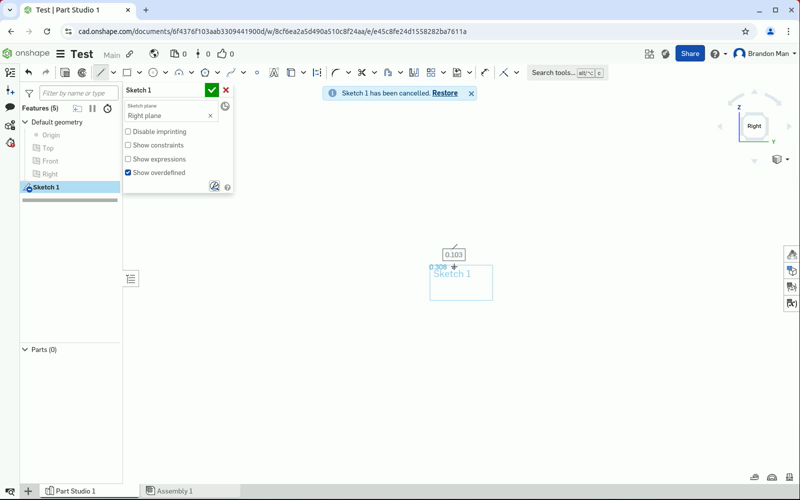
scroll(6)
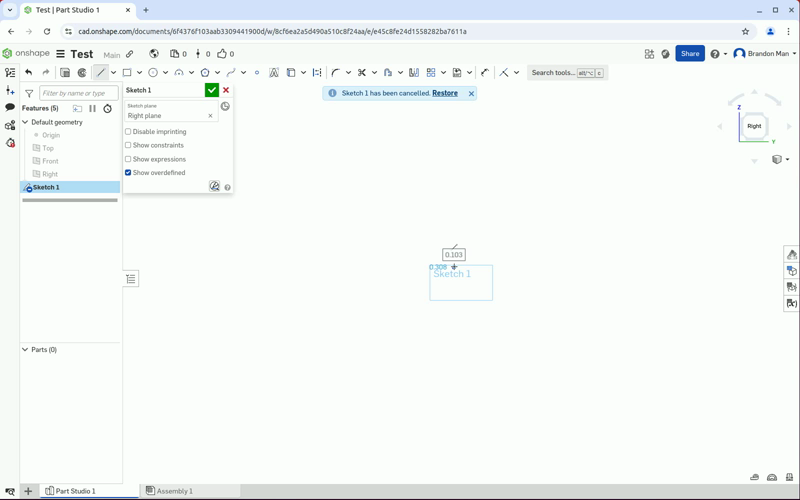
scroll(6)
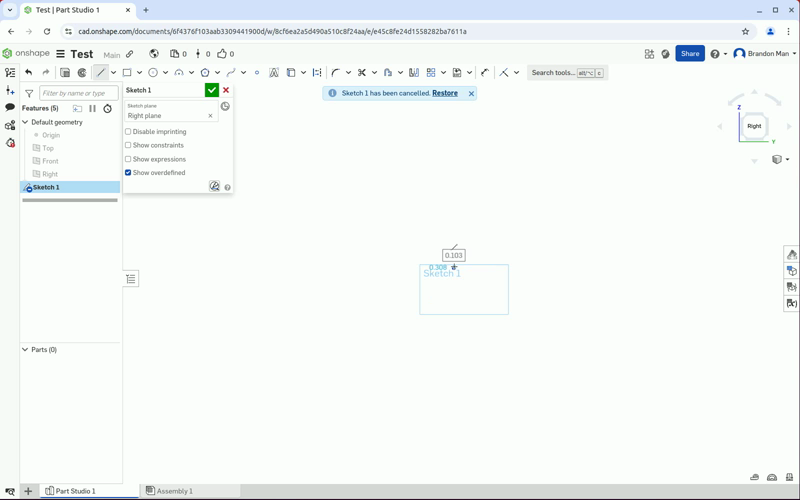
scroll(6)
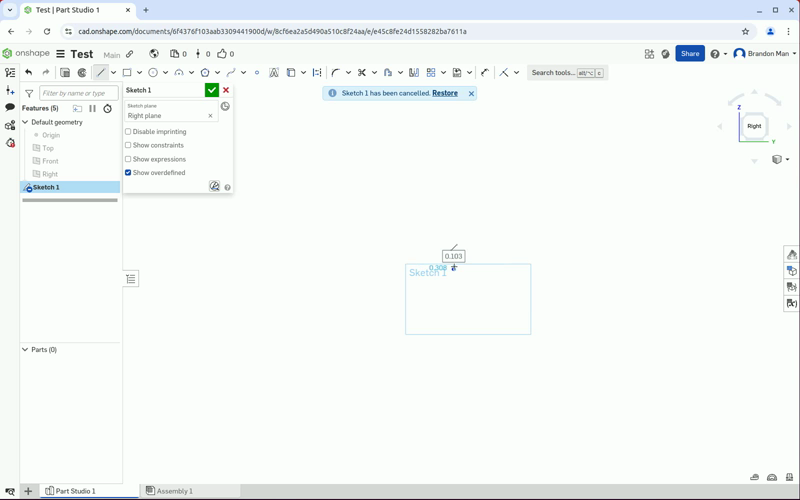
scroll(6)
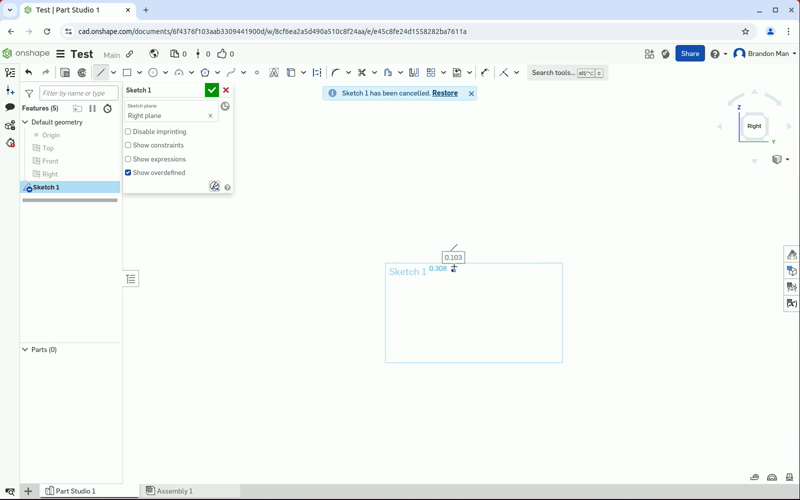
scroll(6)
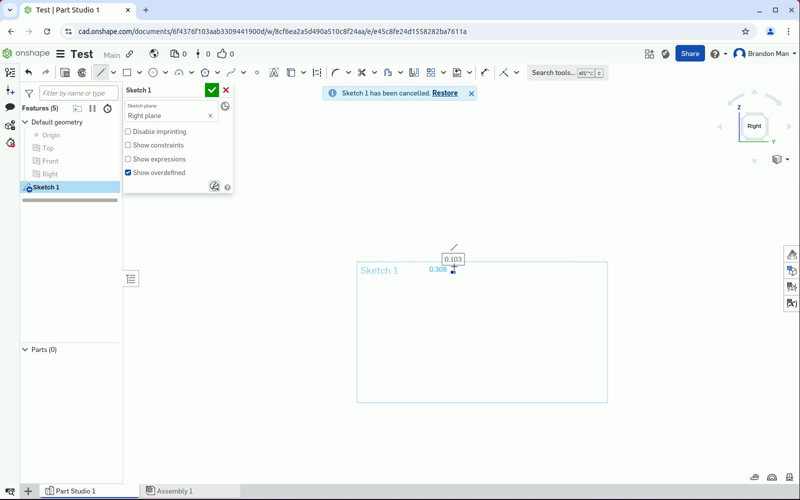
scroll(6)
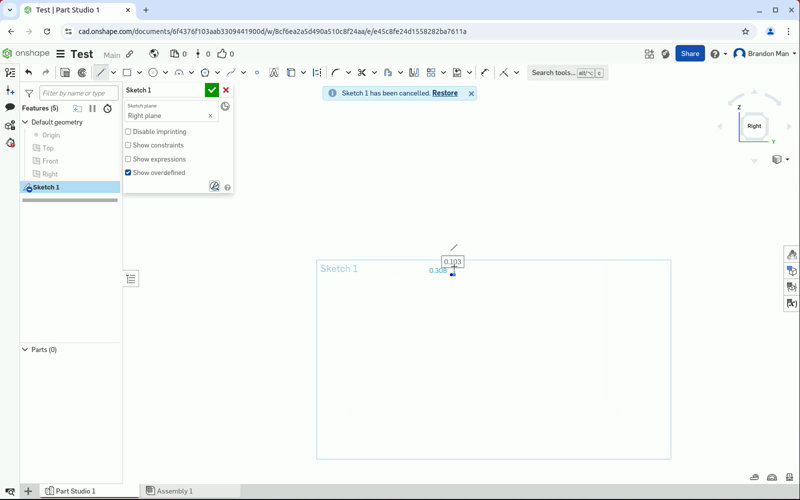
scroll(6)
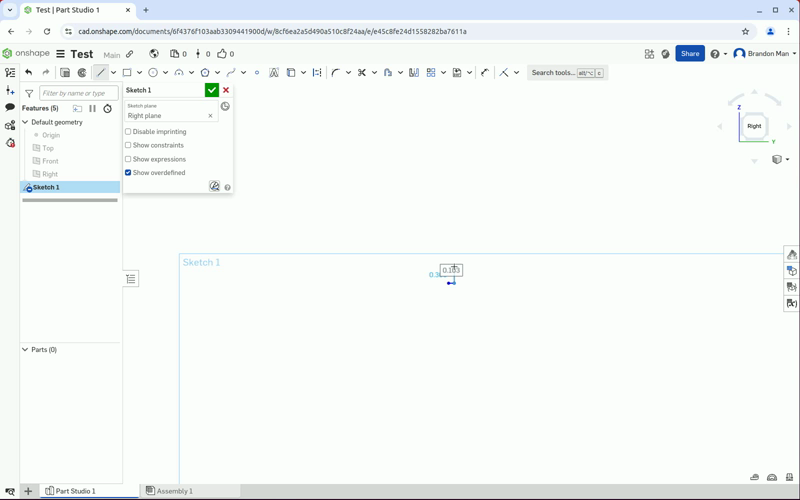
click(454, 266)
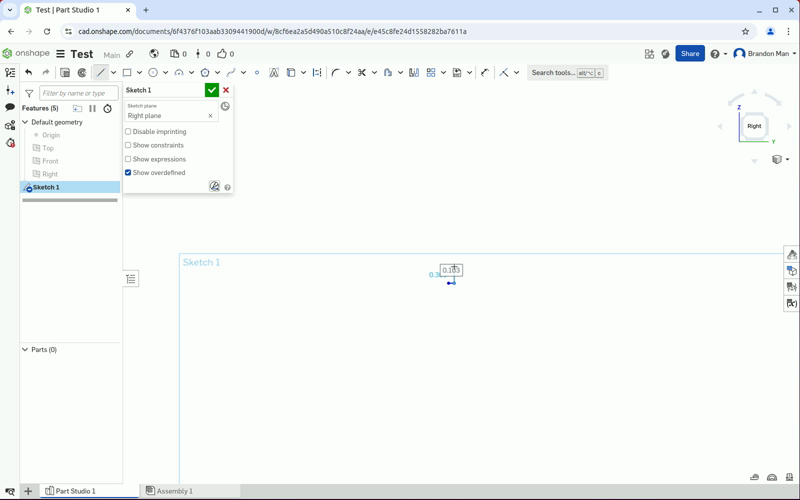
scroll(-6)
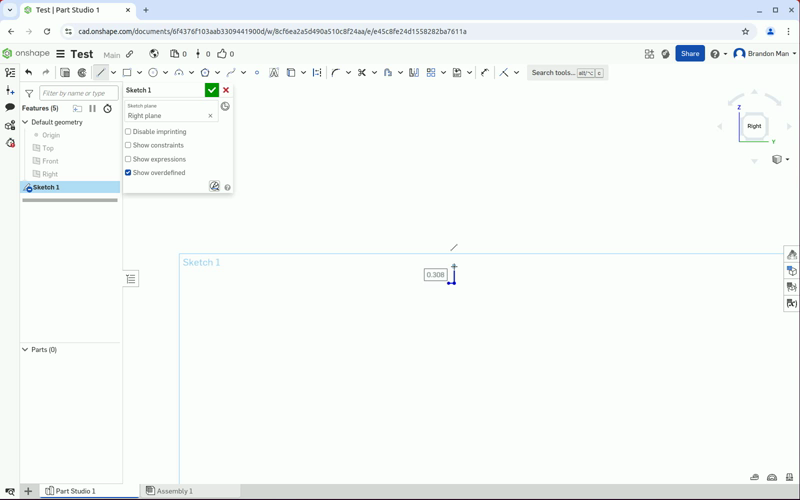
scroll(-6)
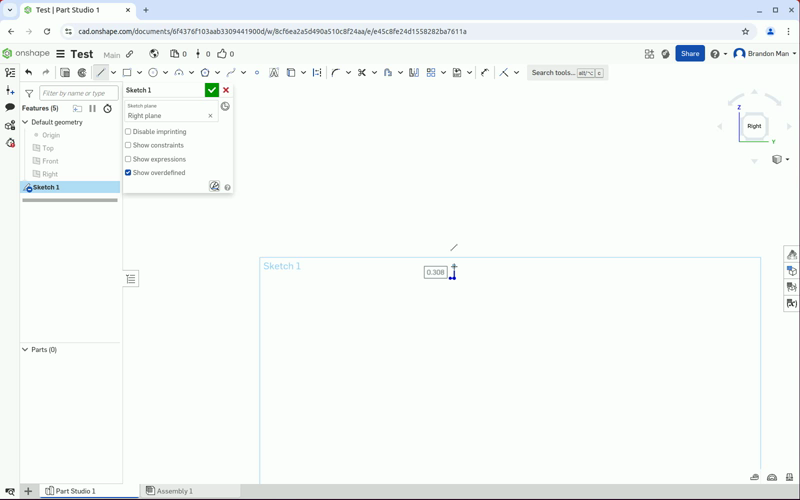
scroll(-6)
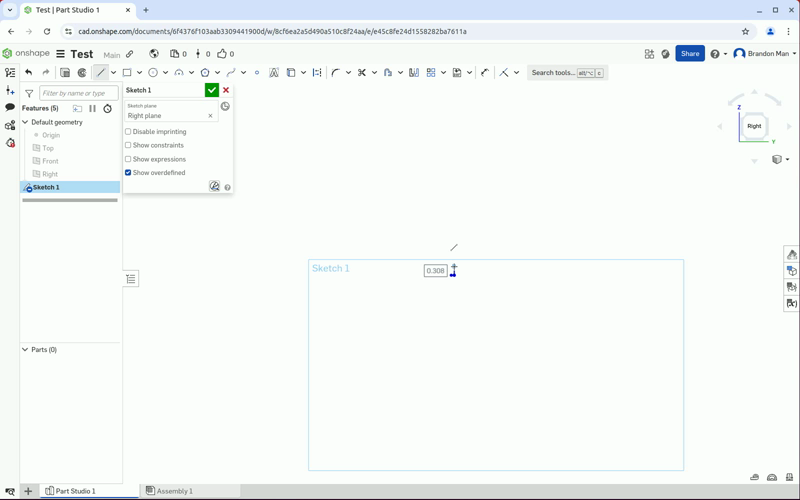
scroll(-6)
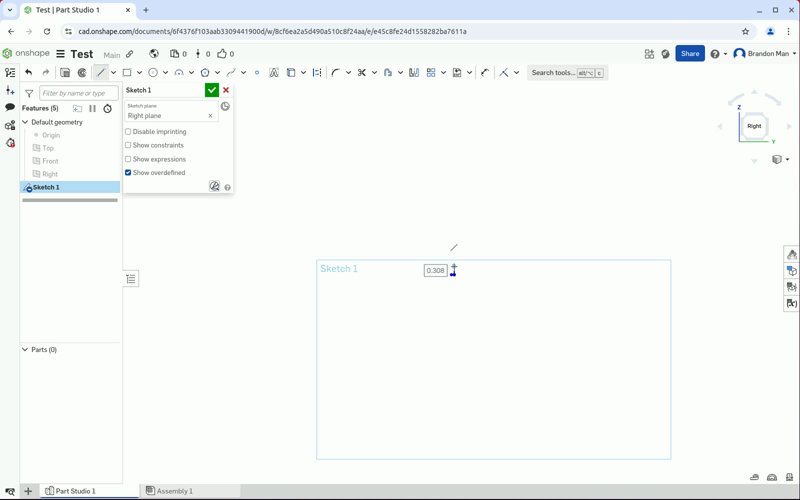
scroll(-6)
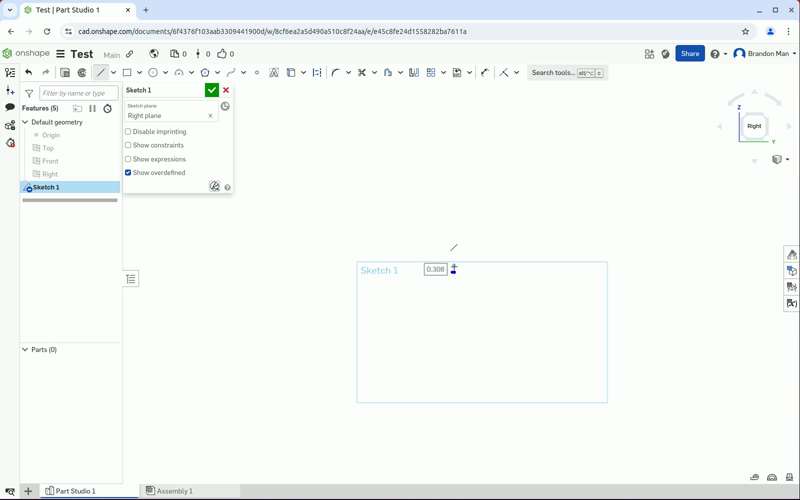
scroll(-6)
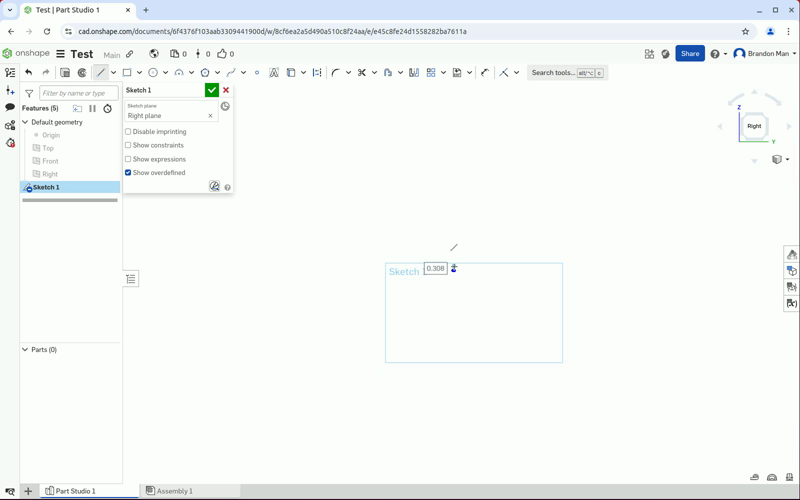
scroll(-6)
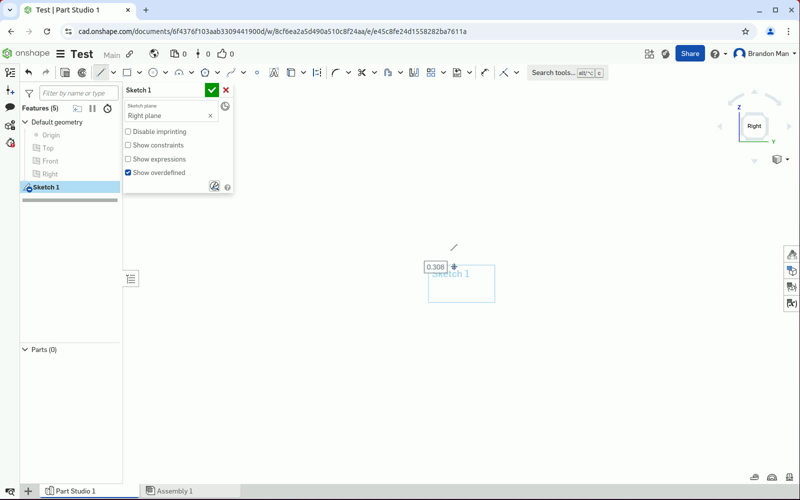
key_up(shift)
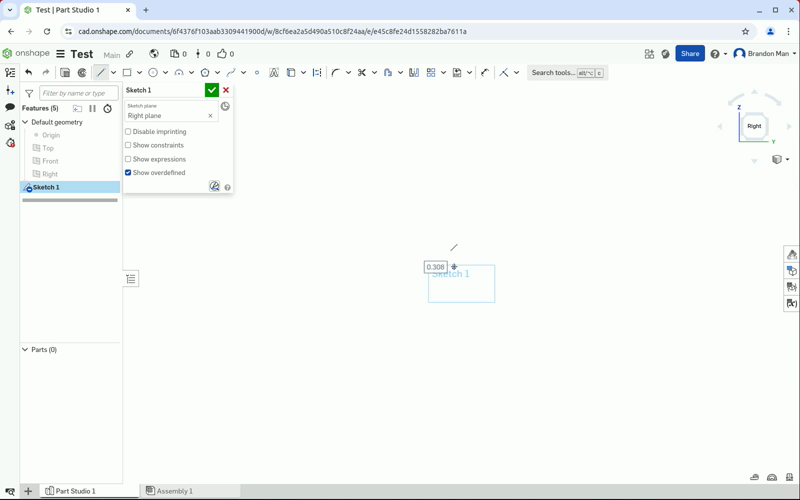
key_down(shift)
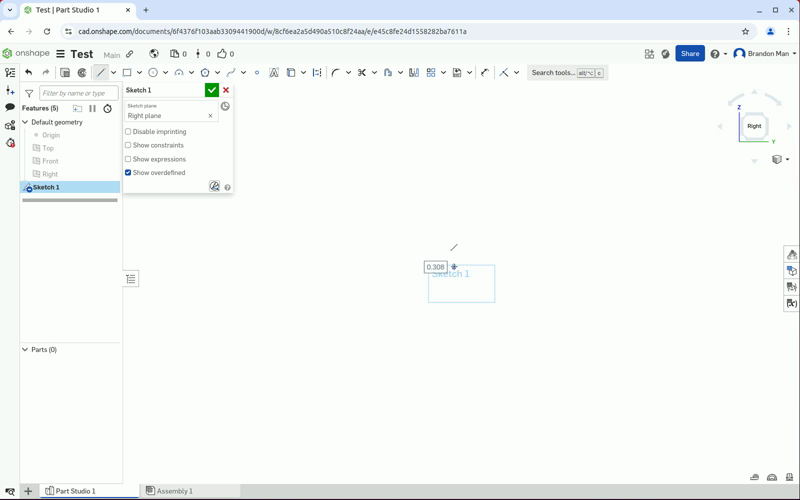
mouse_move(484, 266)
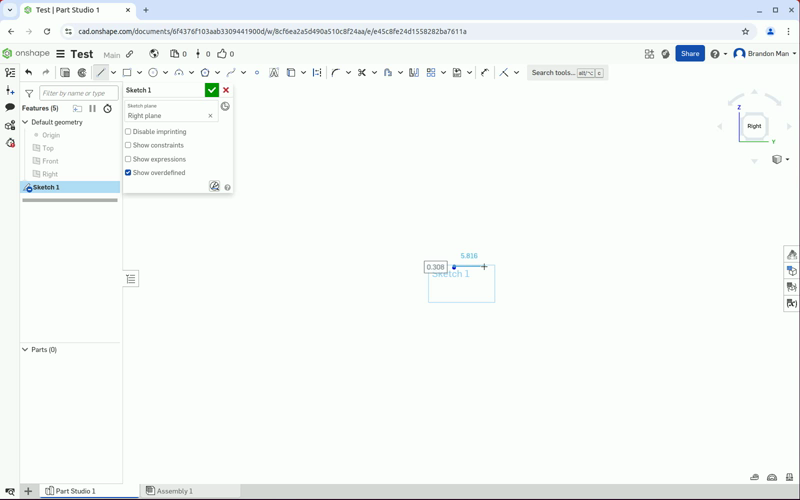
mouse_move(453, 266)
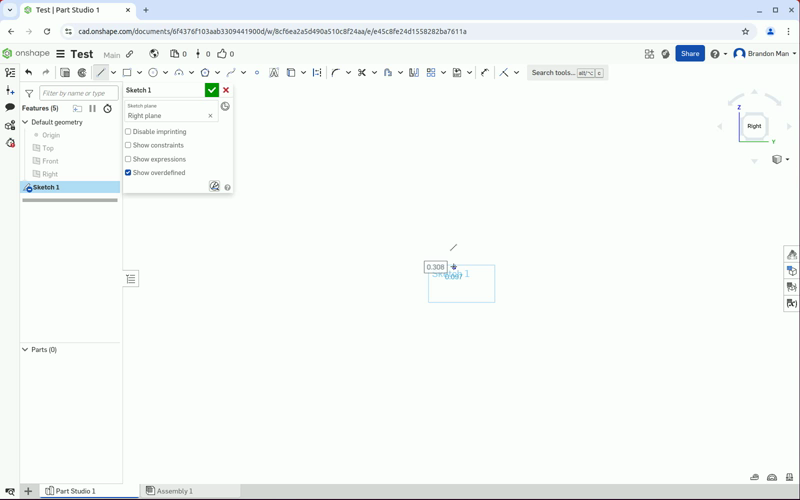
scroll(6)
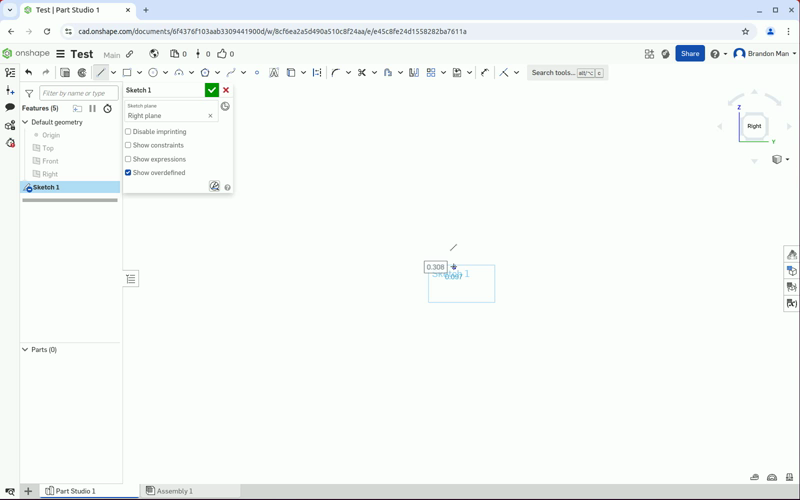
scroll(6)
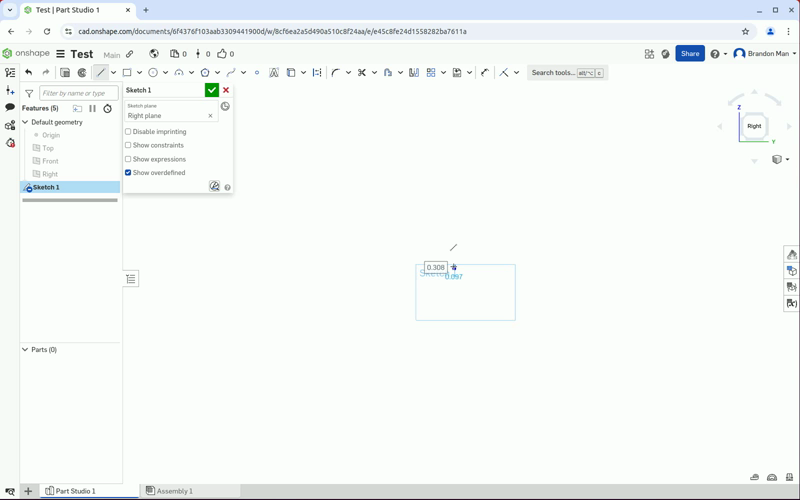
scroll(6)
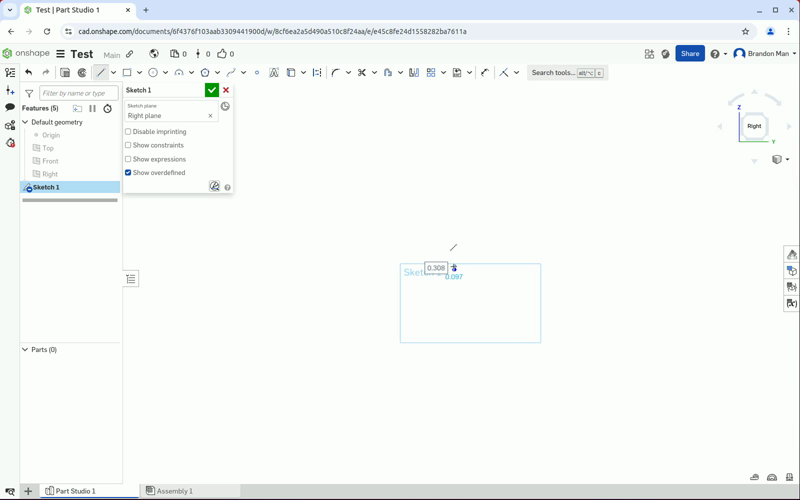
scroll(6)
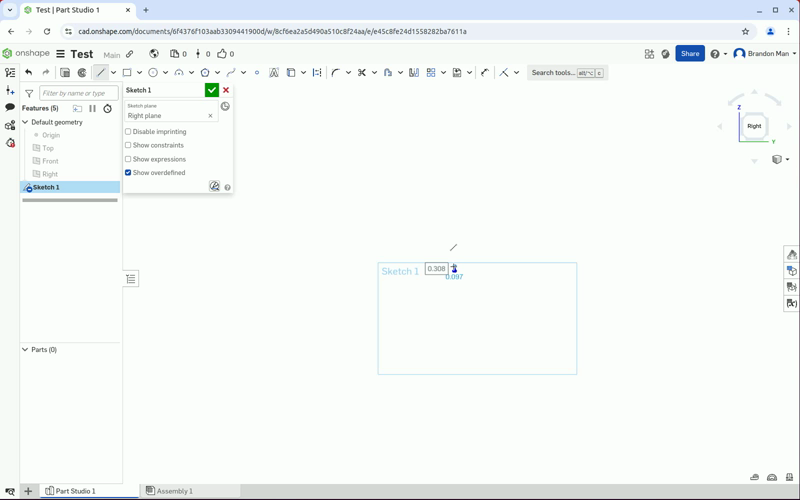
scroll(6)
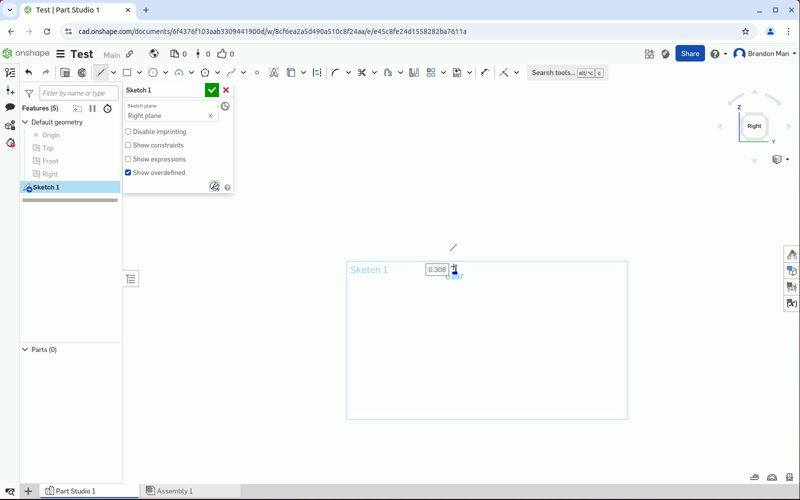
scroll(6)
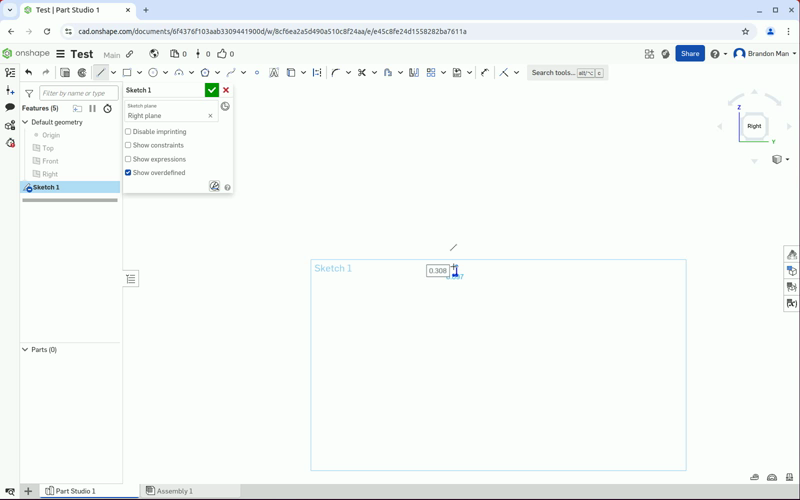
scroll(6)
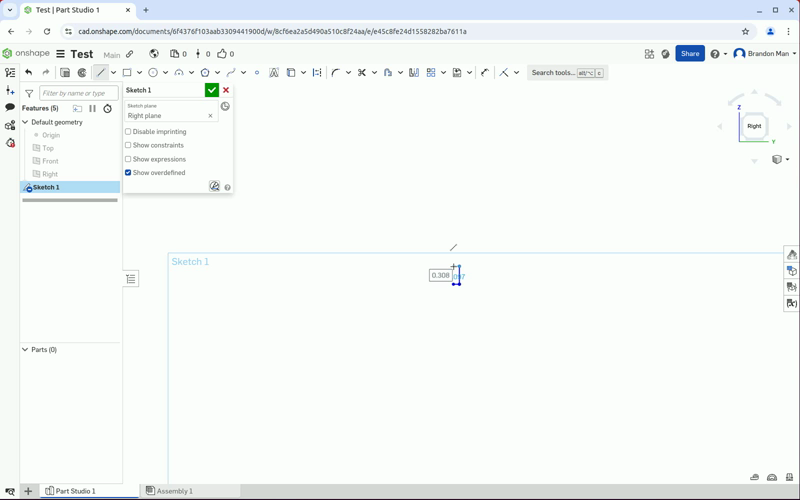
click(453, 266)
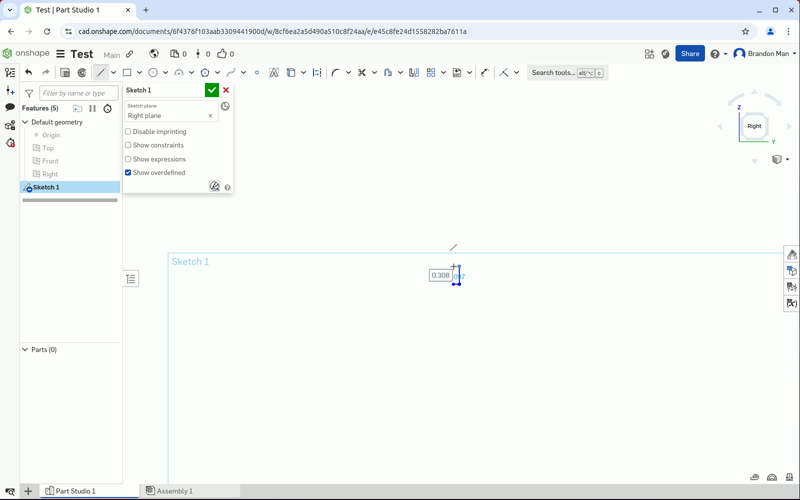
scroll(-6)
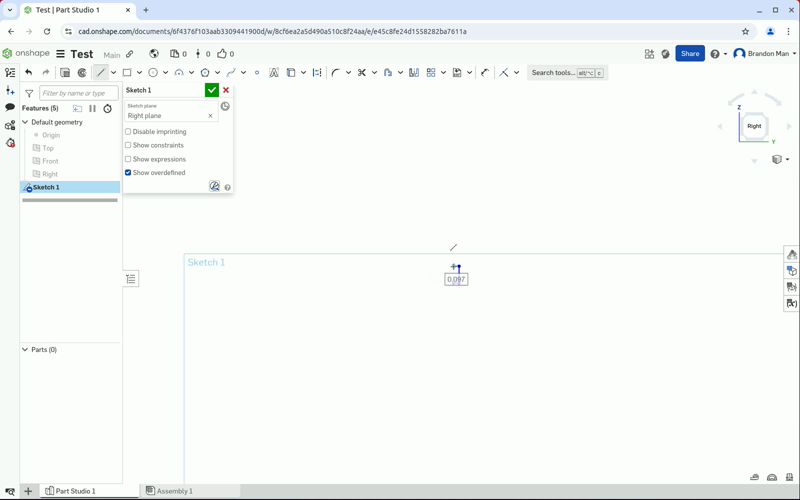
scroll(-6)
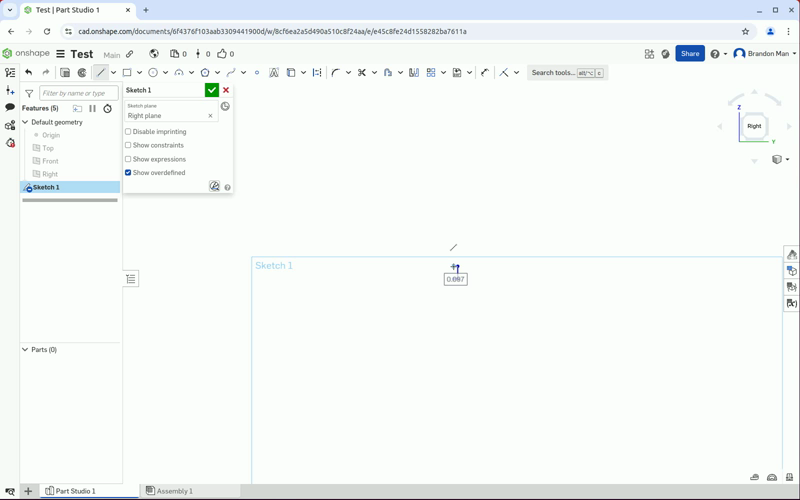
scroll(-6)
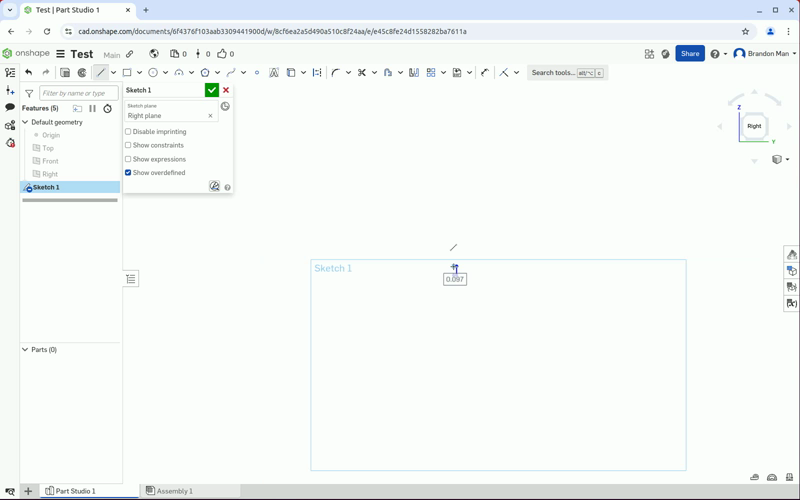
scroll(-6)
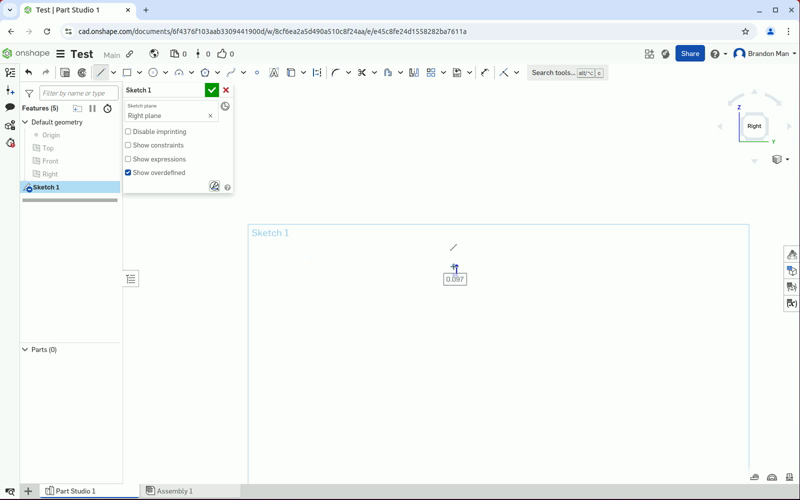
scroll(-6)
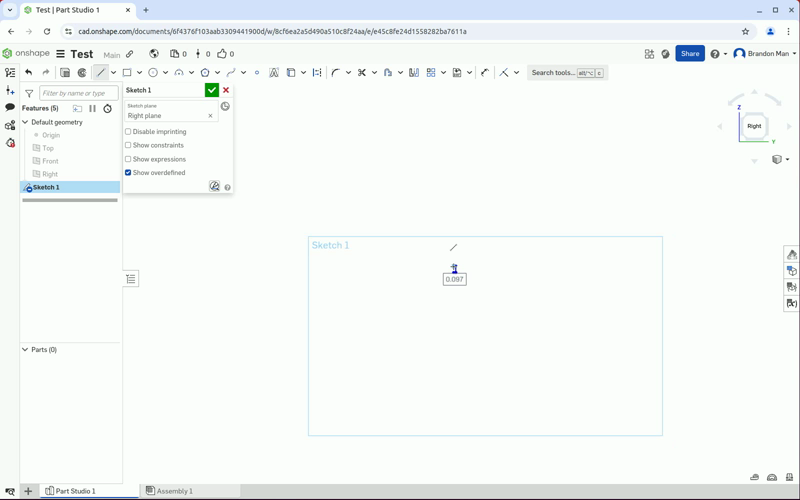
scroll(-6)
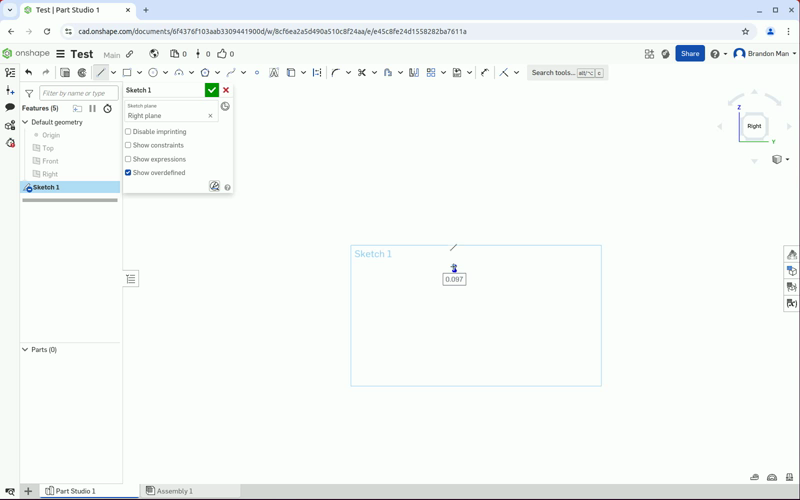
scroll(-6)
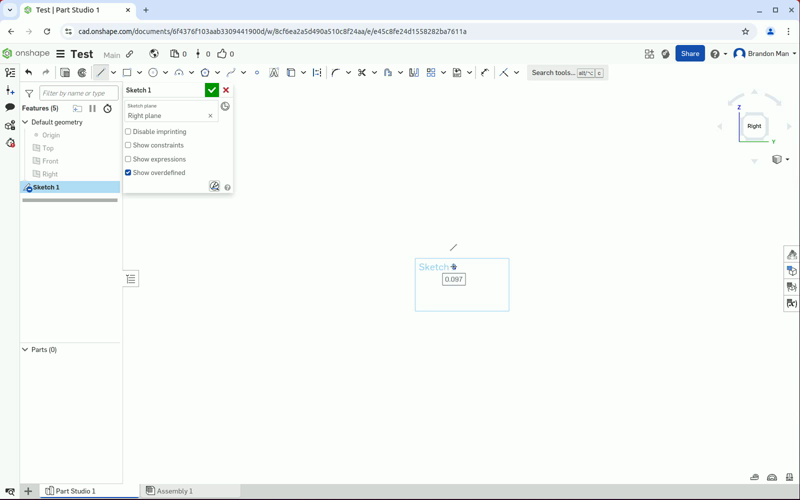
key_up(shift)
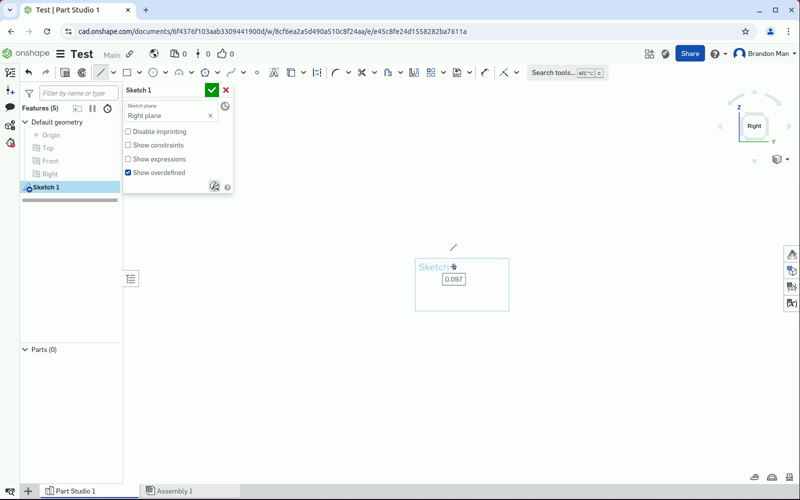
mouse_move(483, 266)
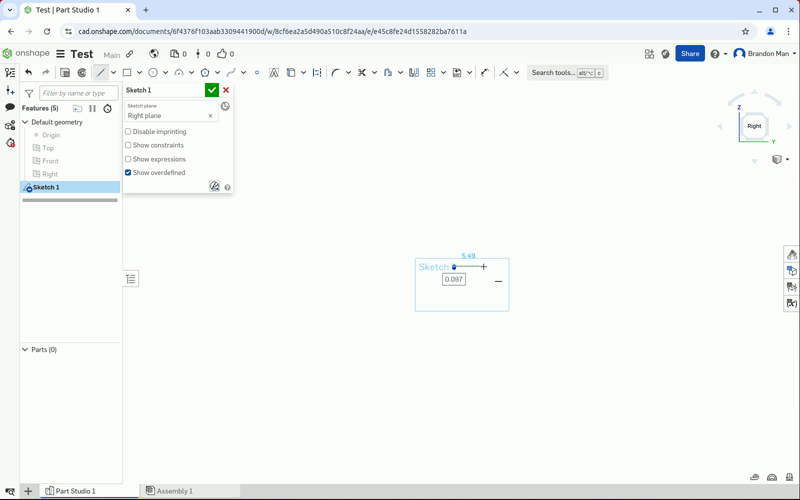
key_down(shift)
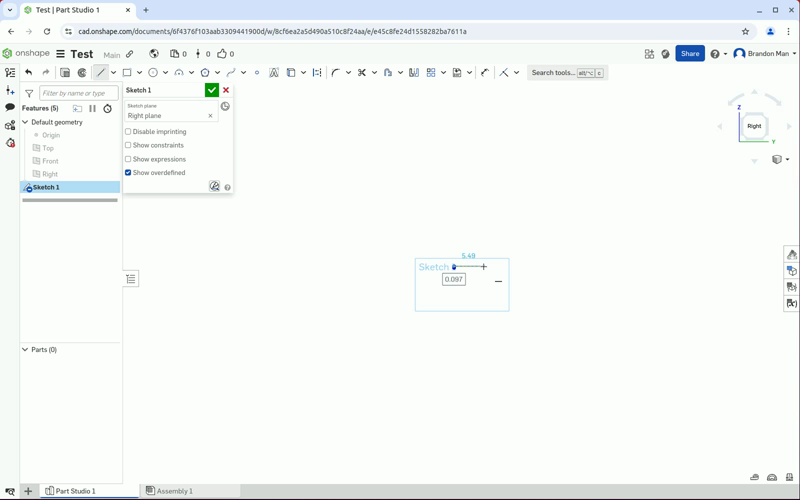
mouse_move(453, 267)
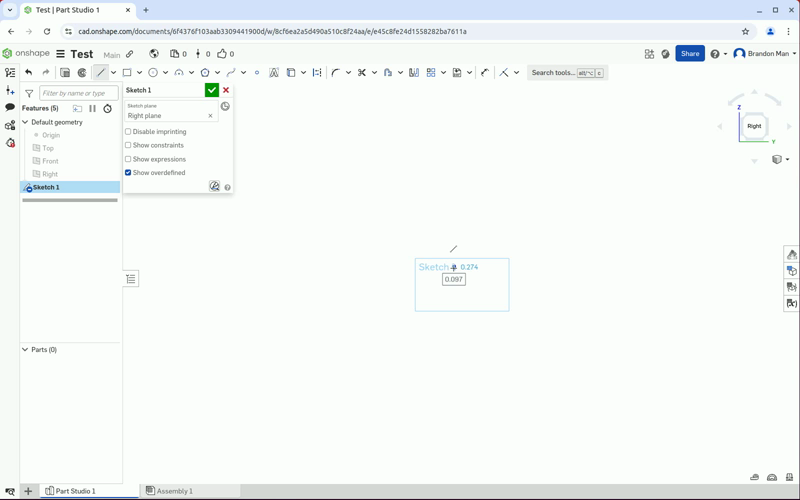
scroll(6)
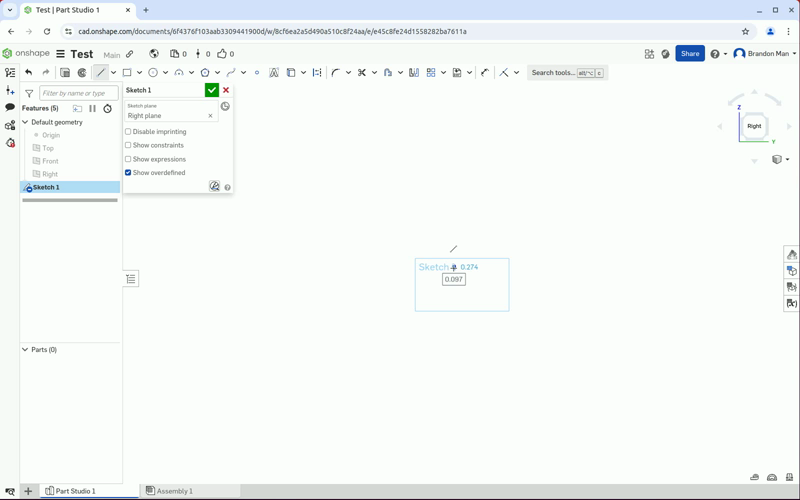
scroll(6)
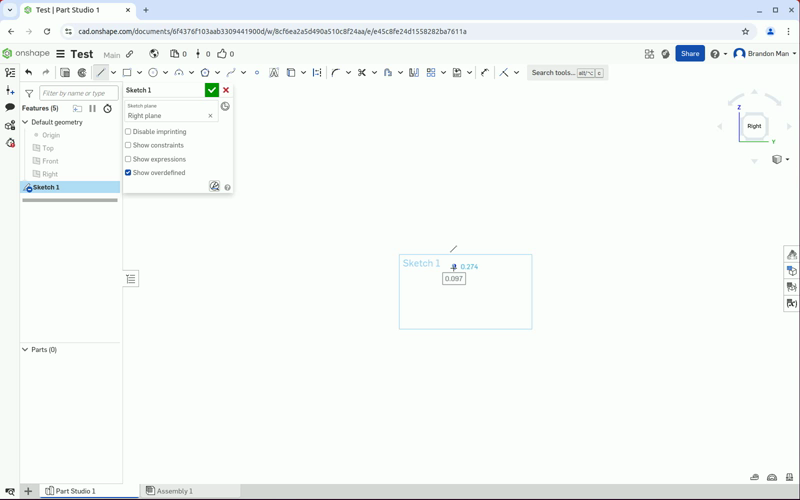
scroll(6)
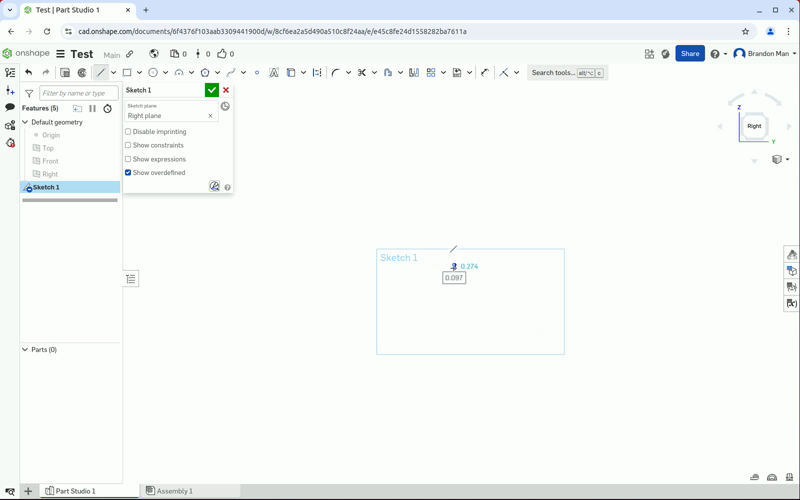
scroll(6)
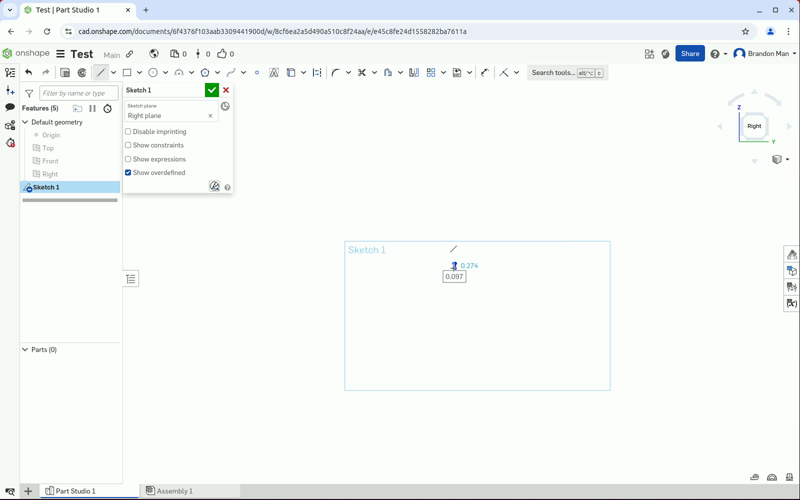
scroll(6)
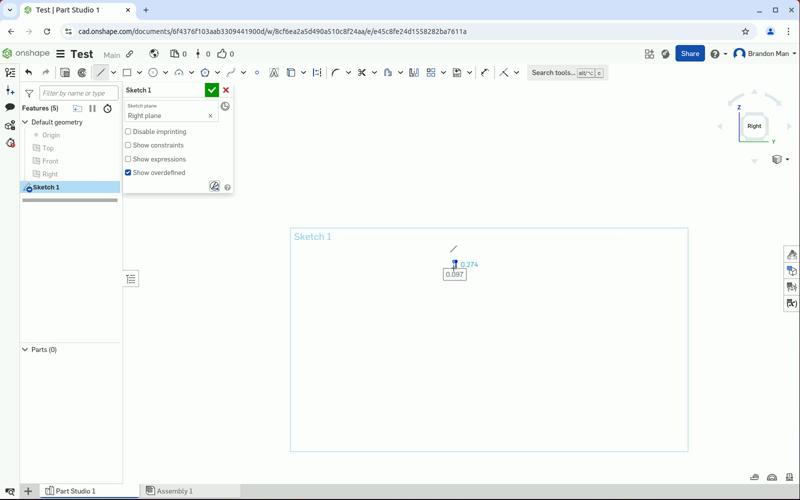
scroll(6)
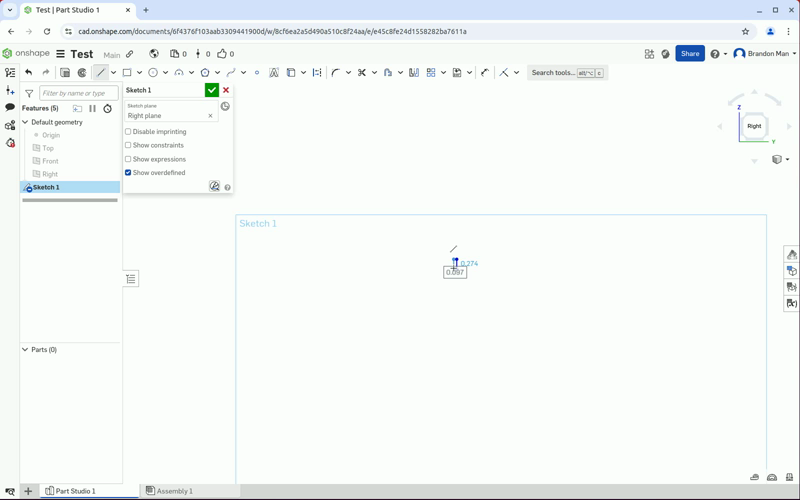
scroll(6)
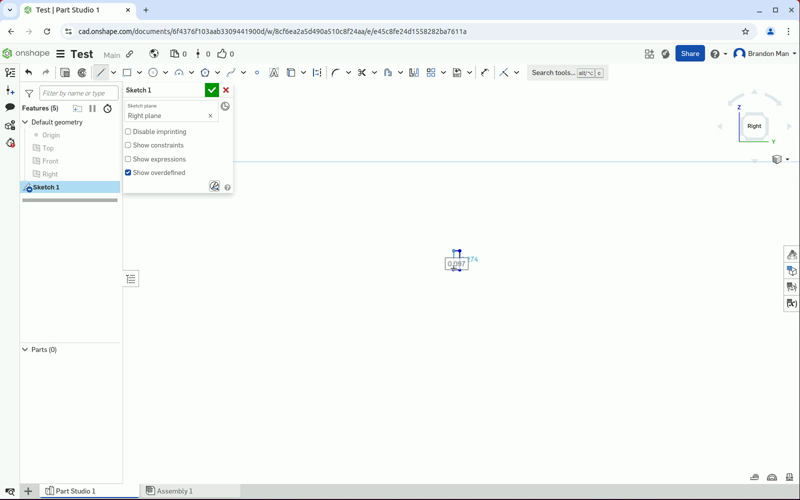
key_up(shift)
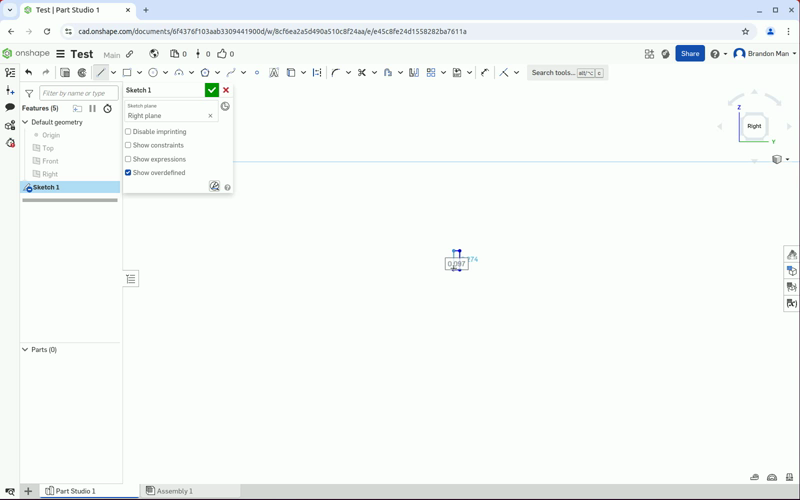
click(453, 267)
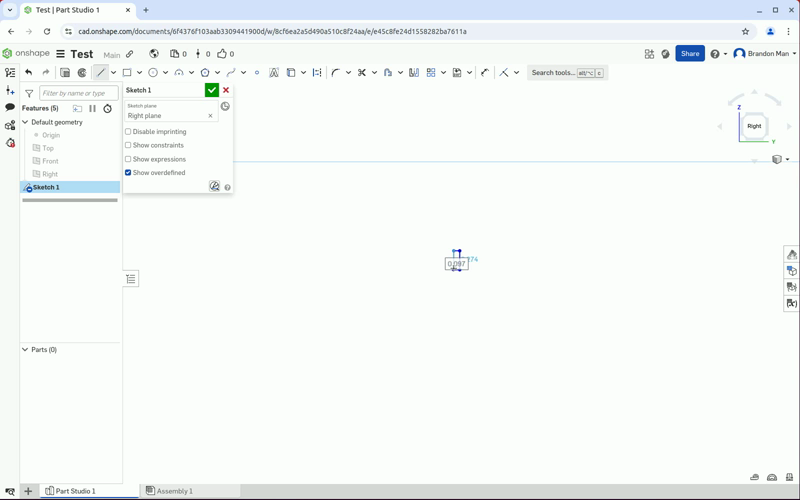
scroll(-6)
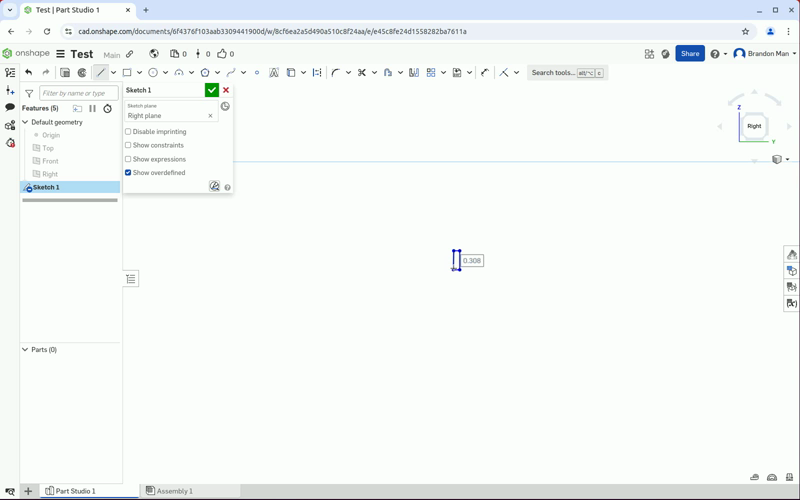
scroll(-6)
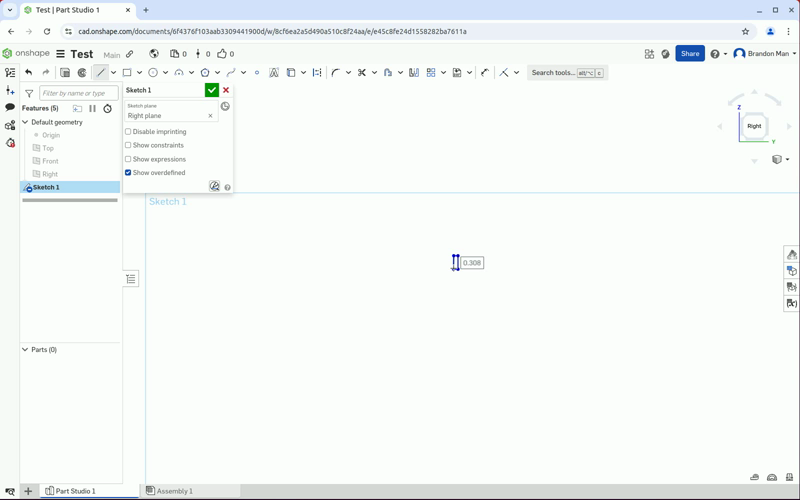
scroll(-6)
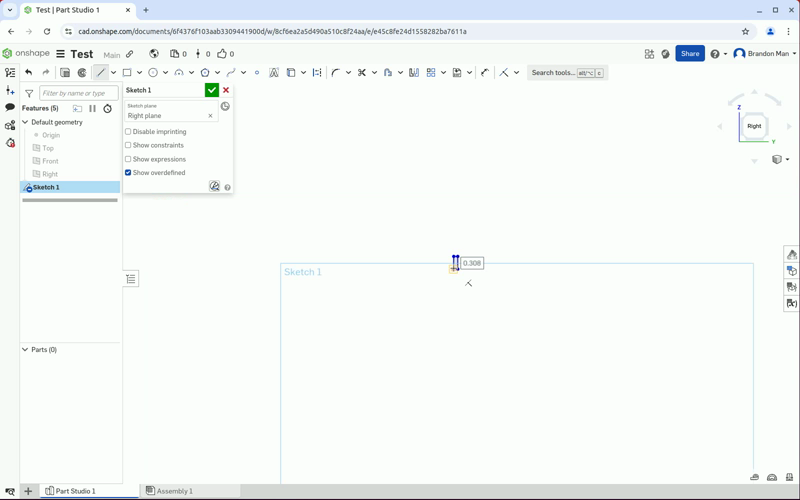
scroll(-6)
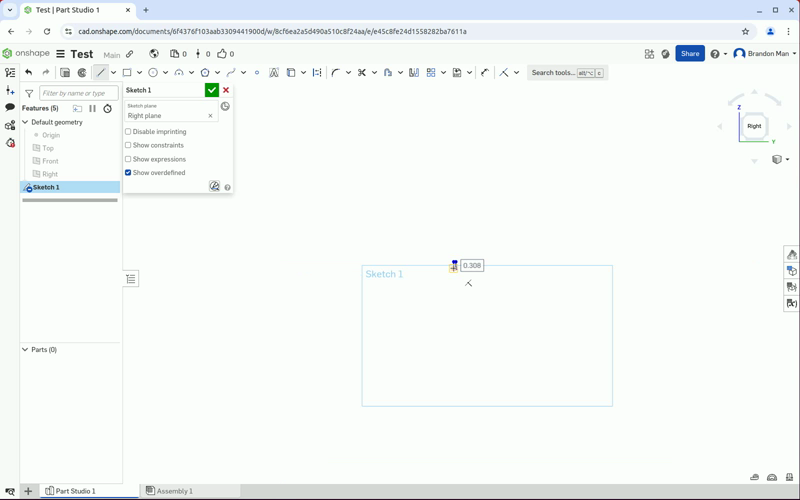
scroll(-6)
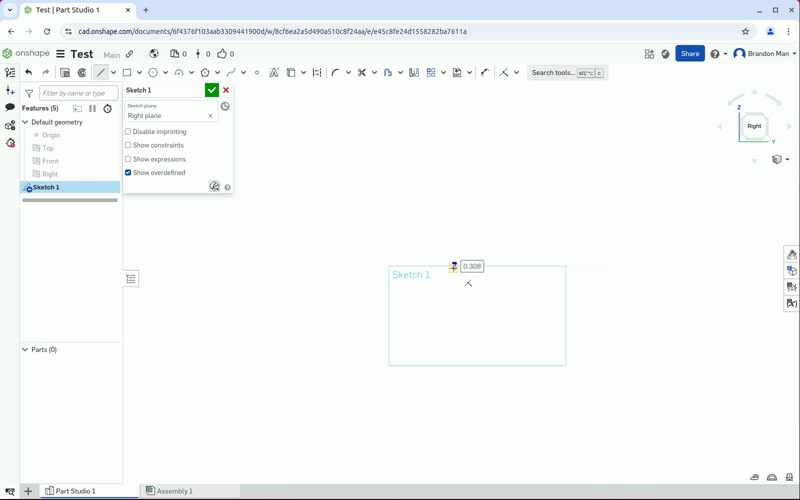
scroll(-6)
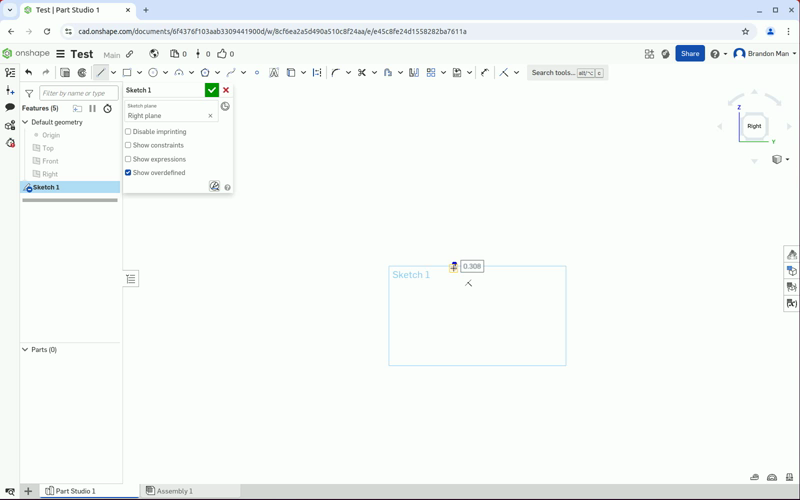
scroll(-6)
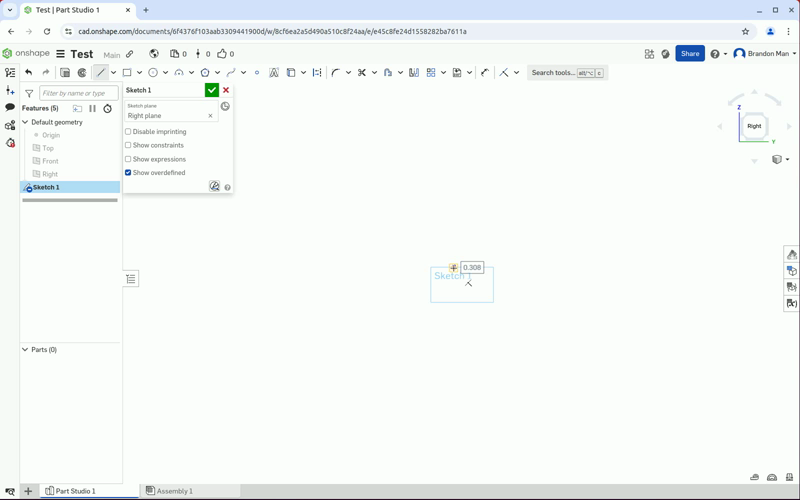
key(esc)
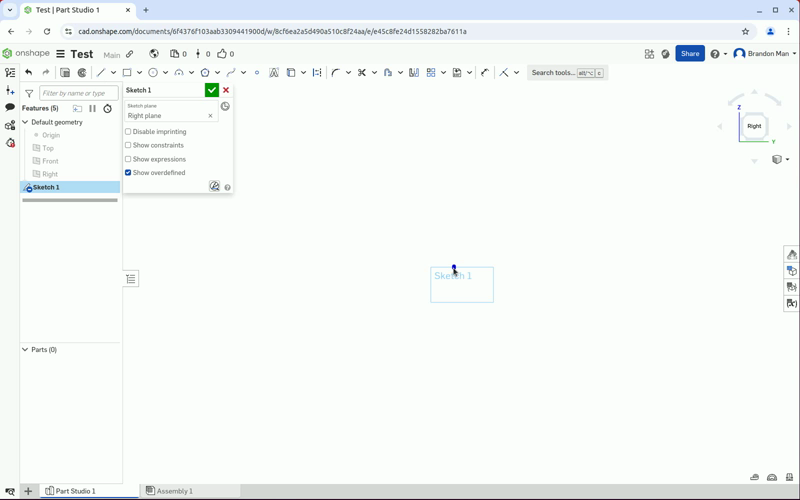
mouse_move(453, 267)
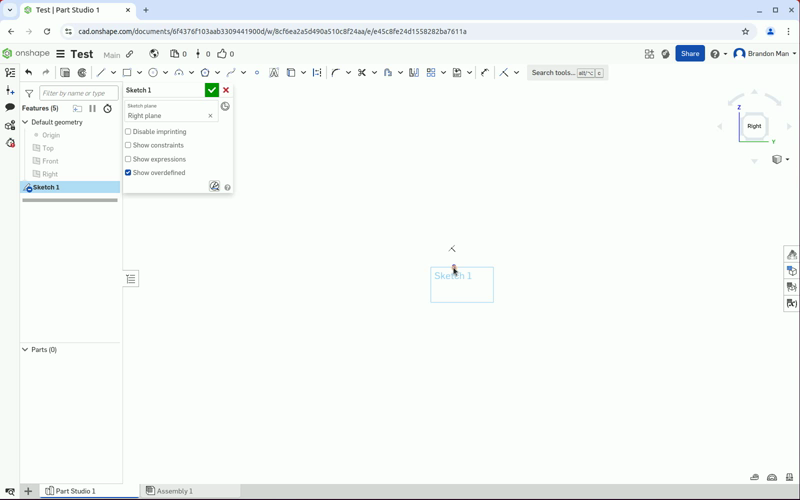
scroll(6)
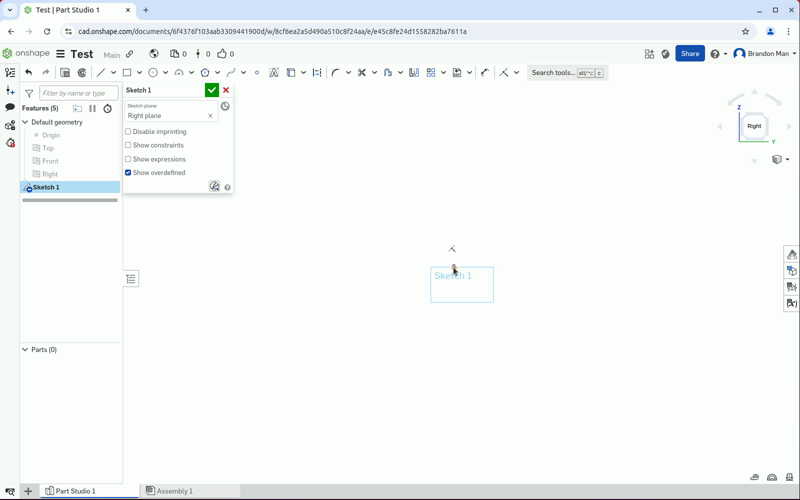
scroll(6)
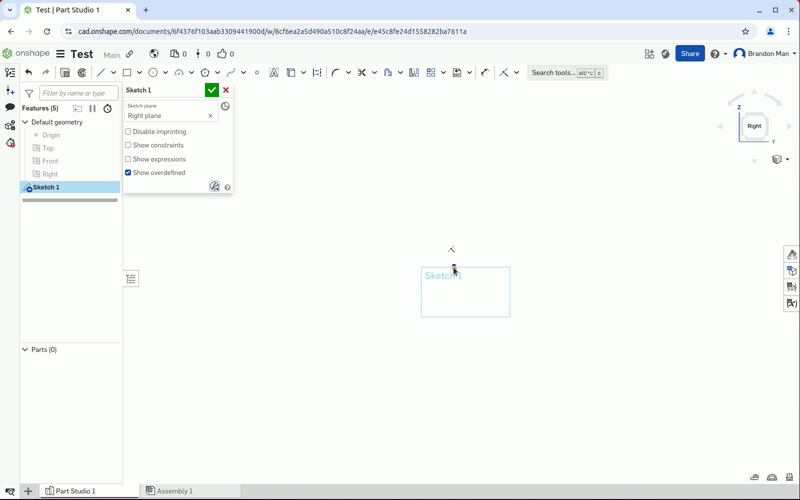
scroll(6)
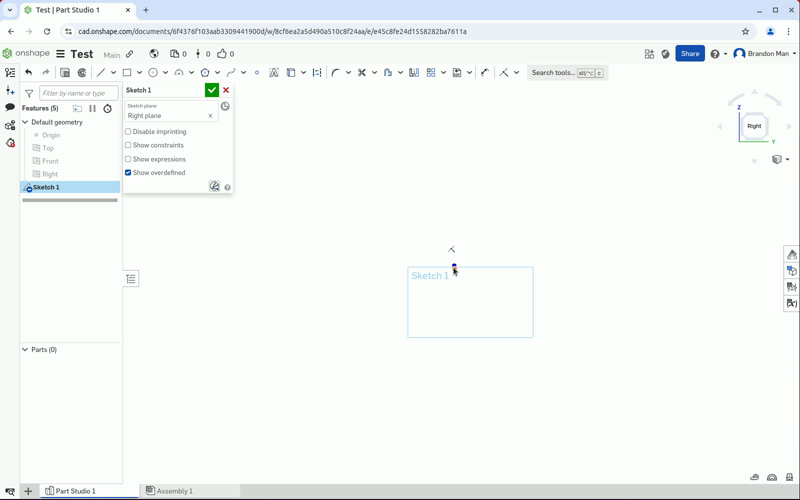
scroll(6)
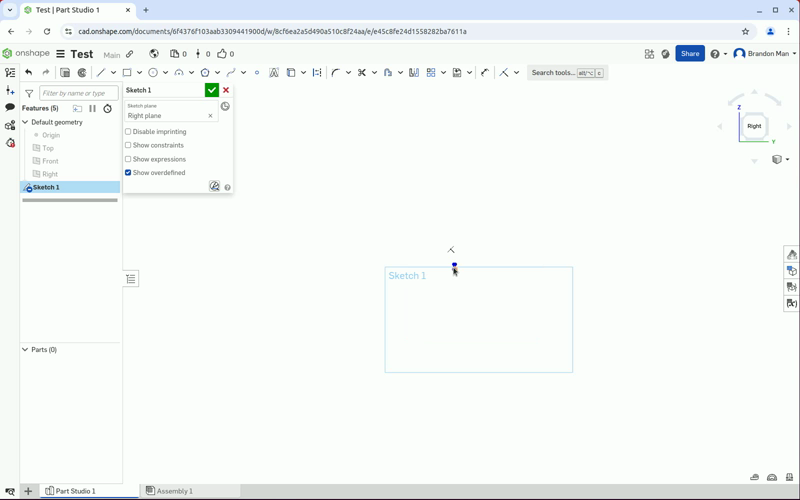
scroll(6)
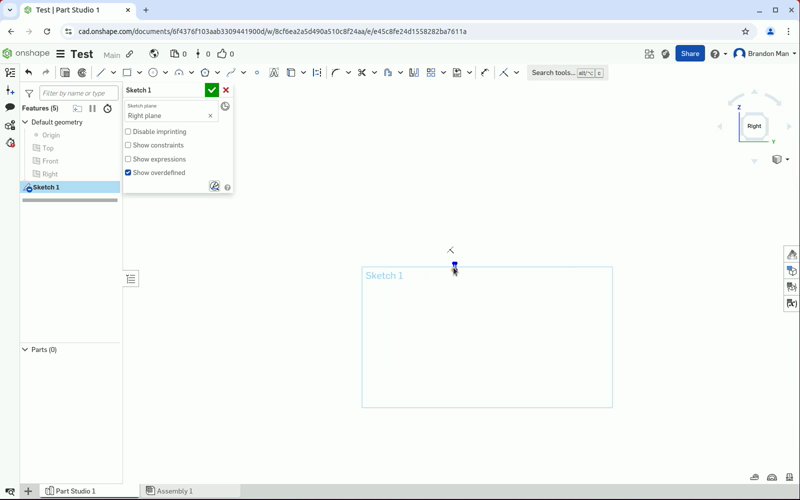
scroll(6)
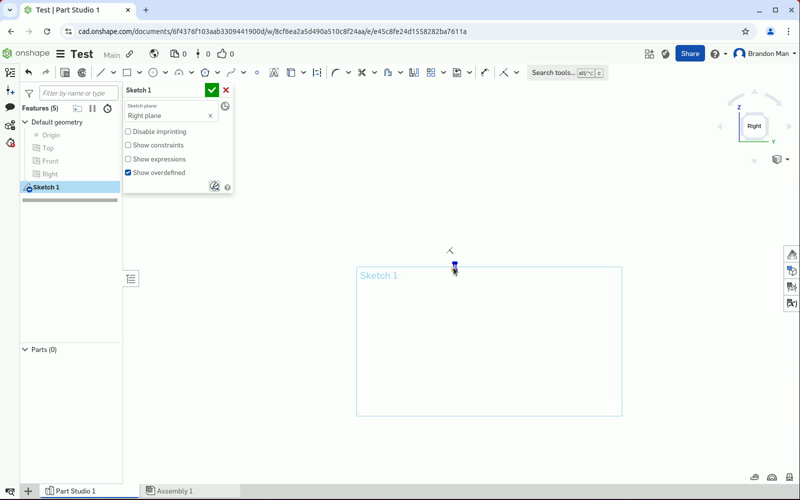
scroll(6)
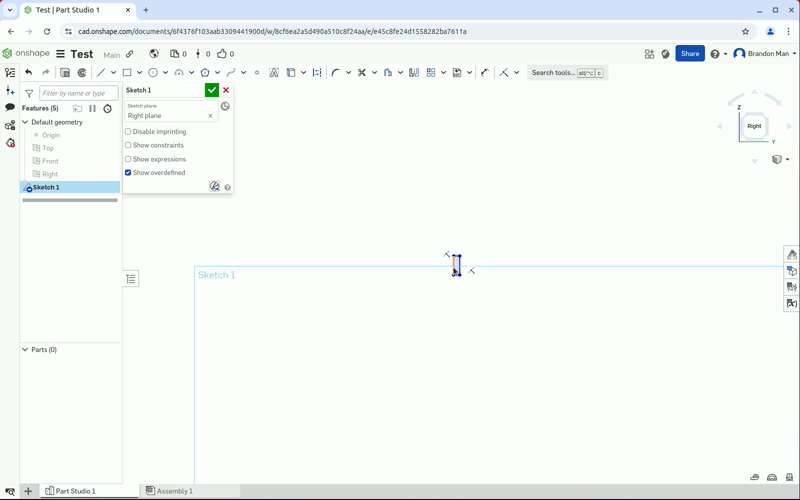
click(453, 267)
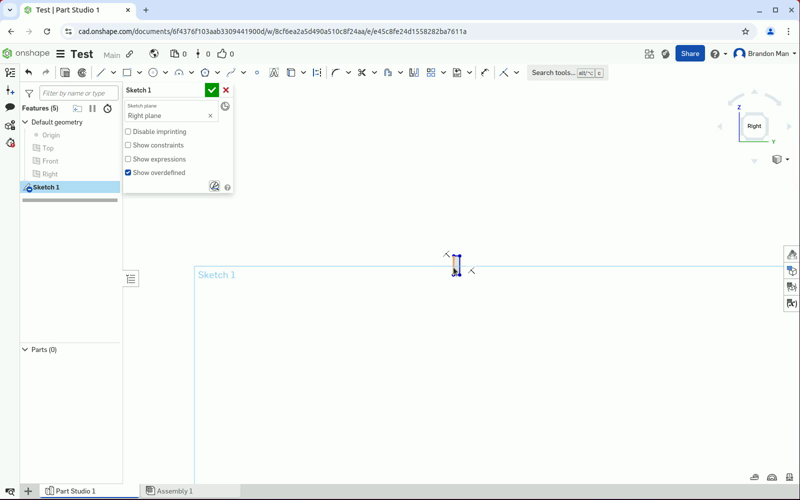
scroll(-6)
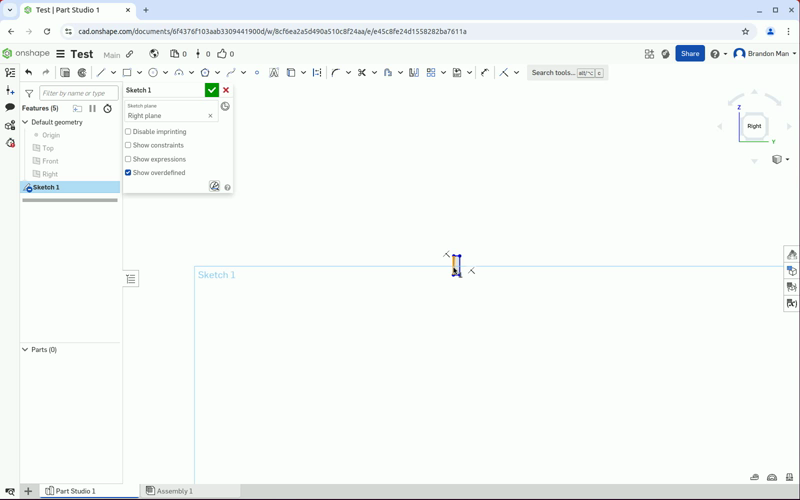
scroll(-6)
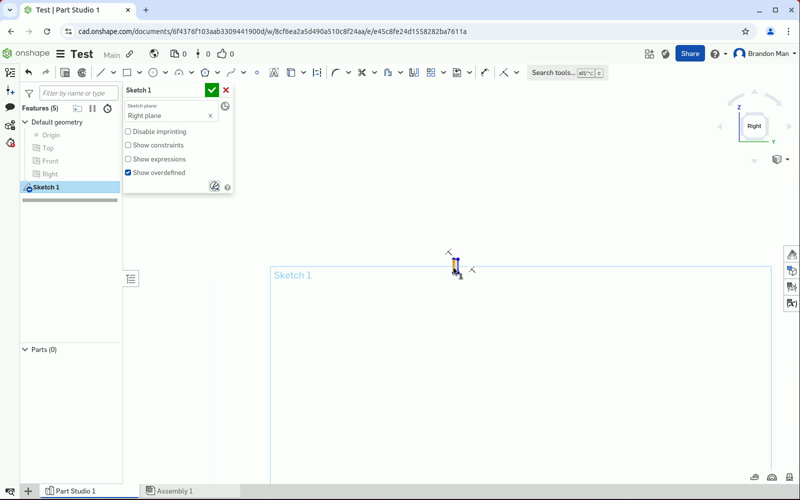
scroll(-6)
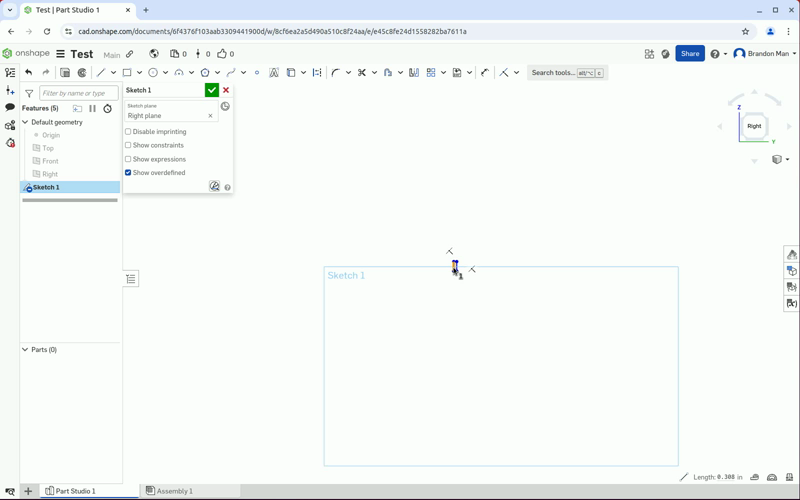
scroll(-6)
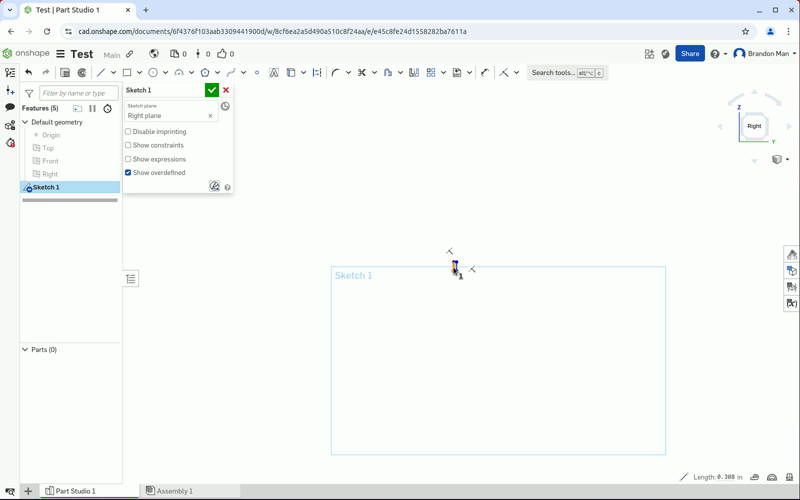
scroll(-6)
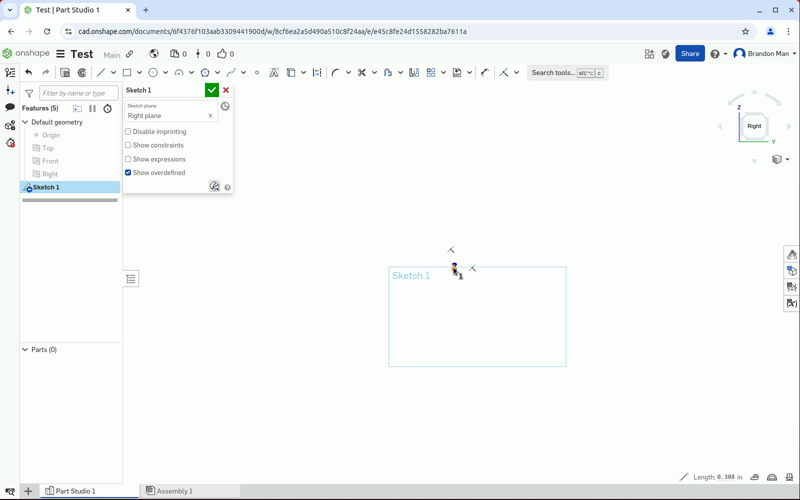
scroll(-6)
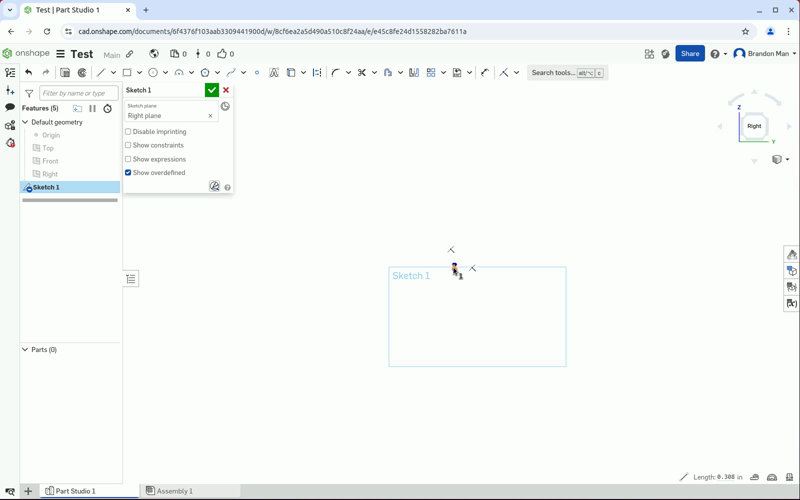
scroll(-6)
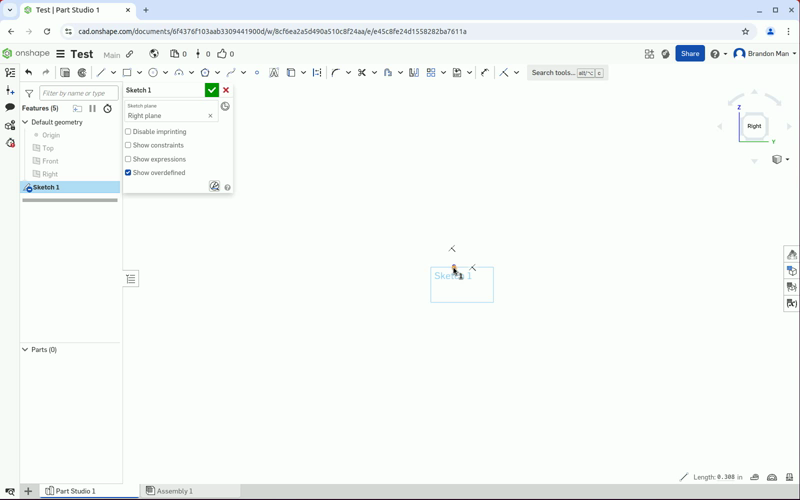
mouse_move(73, 352)
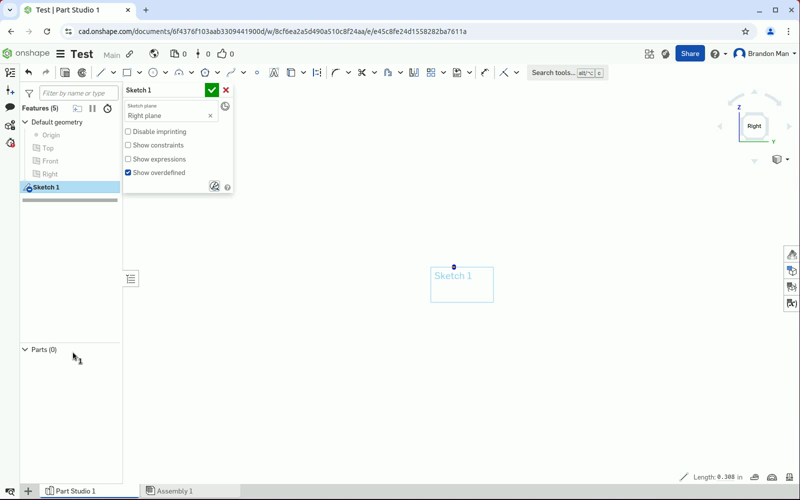
key(shift+y)
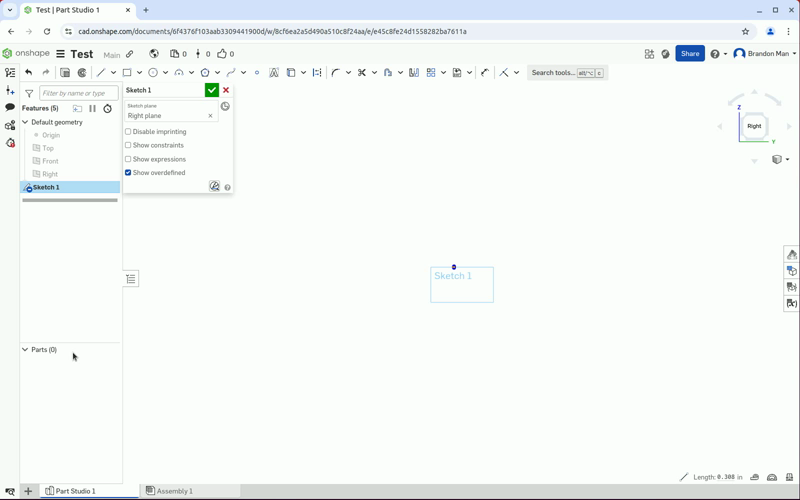
key(shift+e)
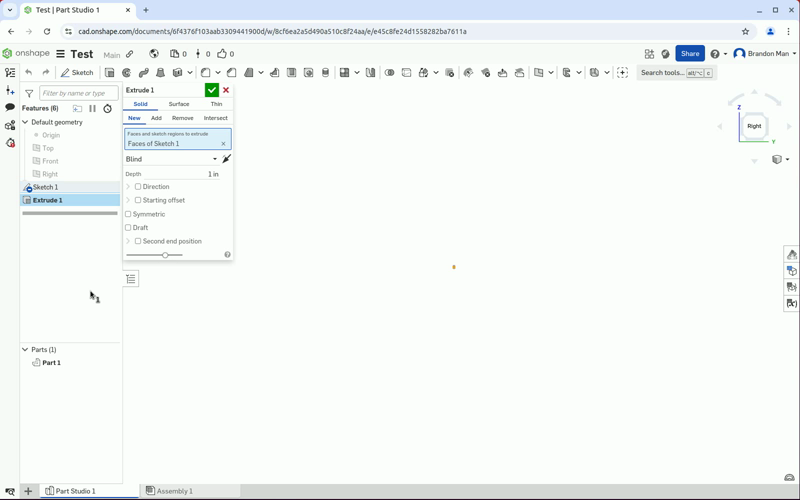
mouse_move(143, 106)
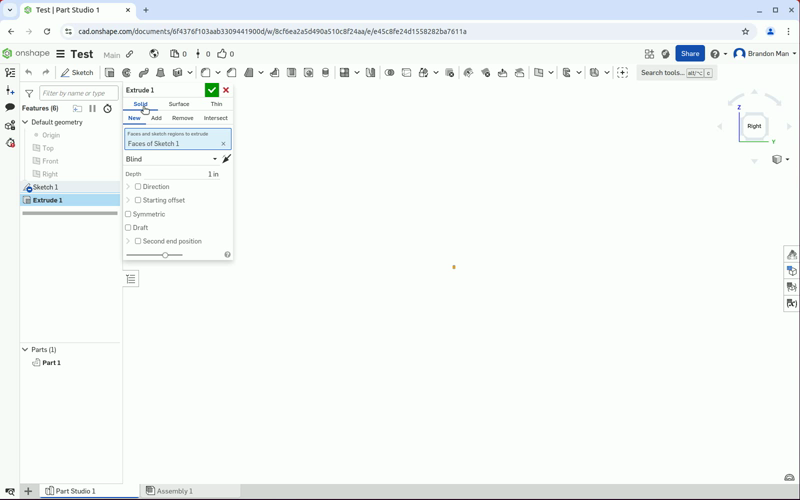
click(143, 106)
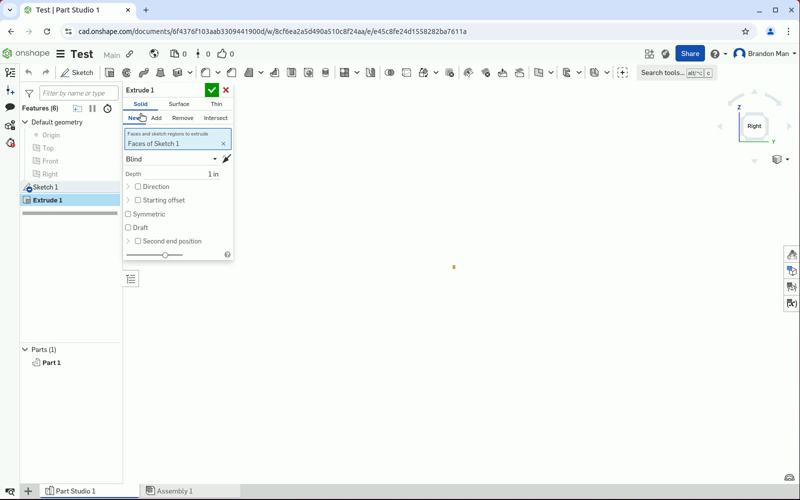
mouse_move(137, 120)
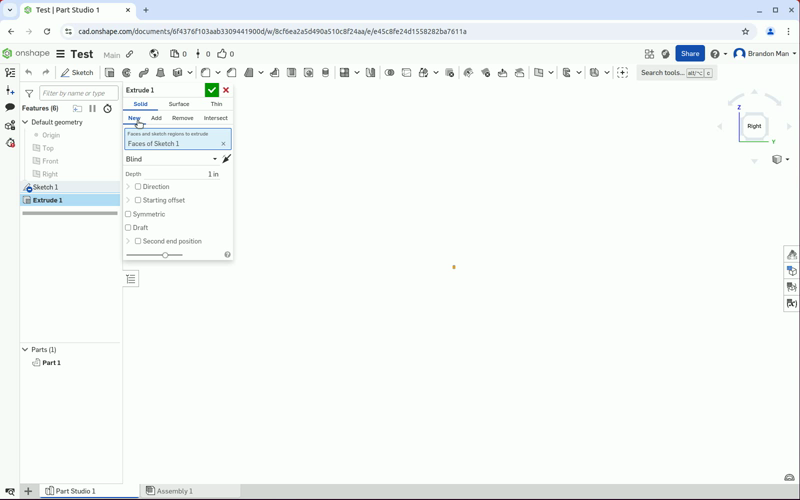
click(137, 120)
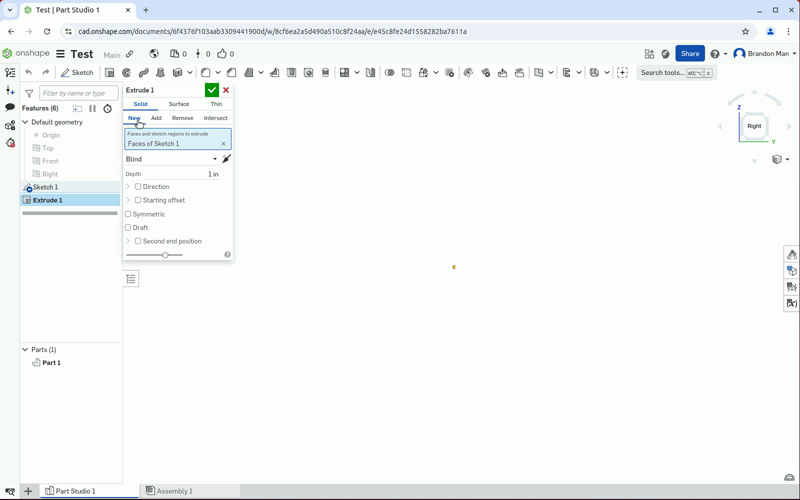
key(tab, 4)
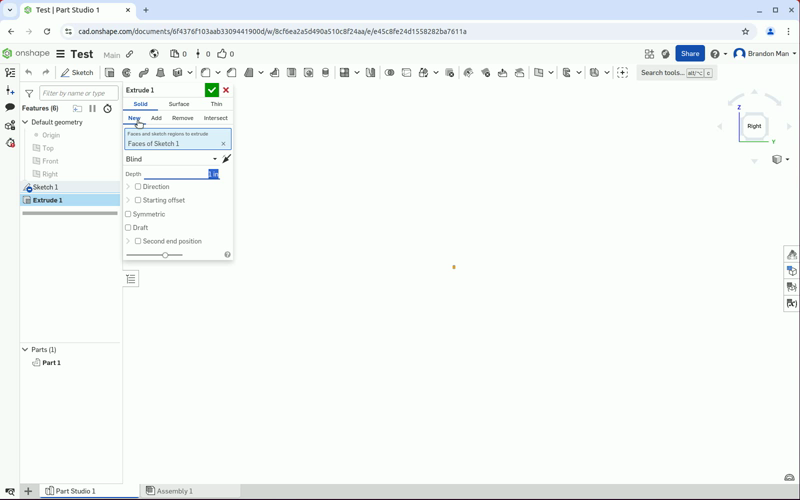
text(0.722)
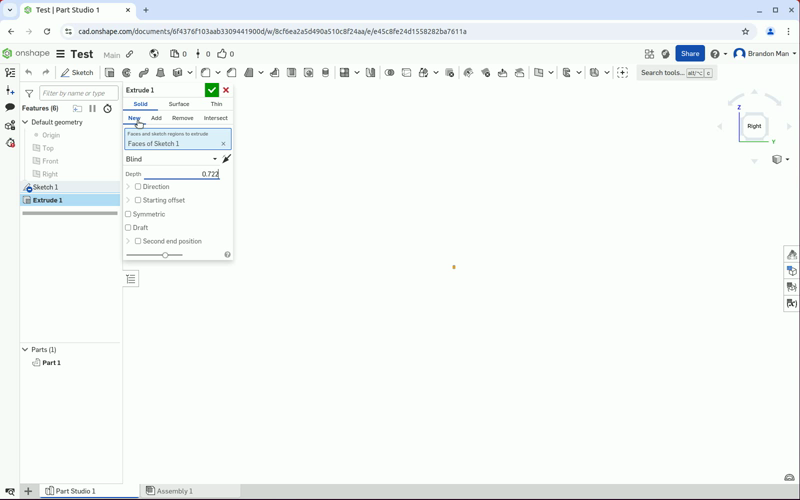
key(enter)
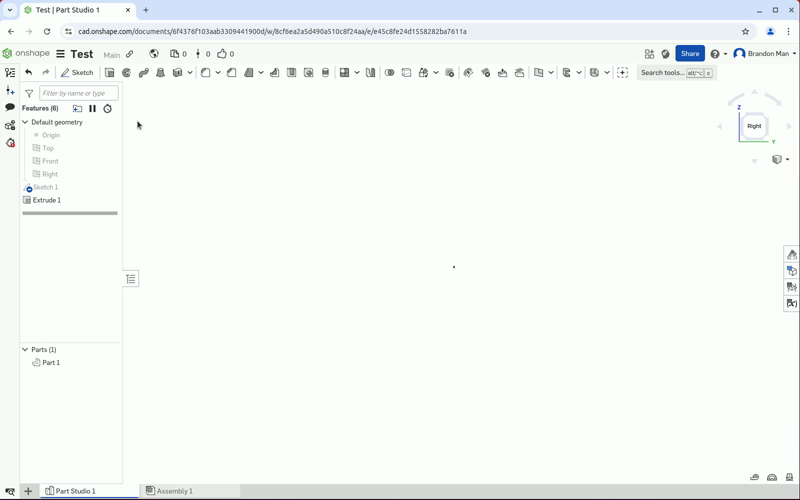
key(shift+h)
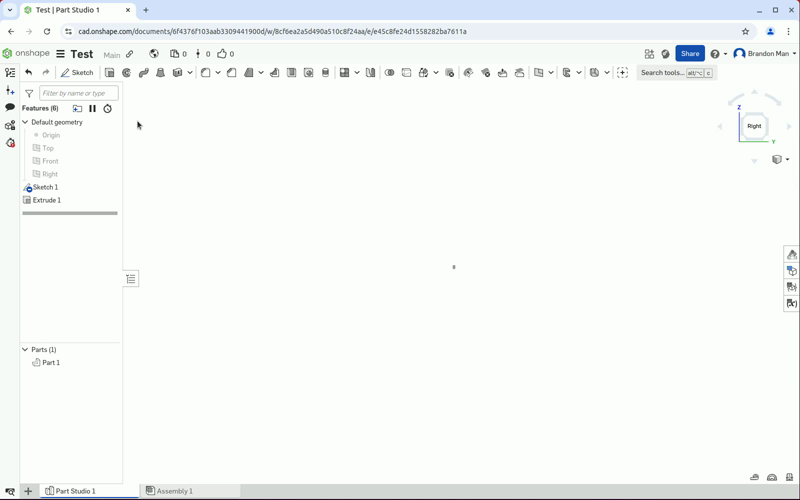
key(shift+h)
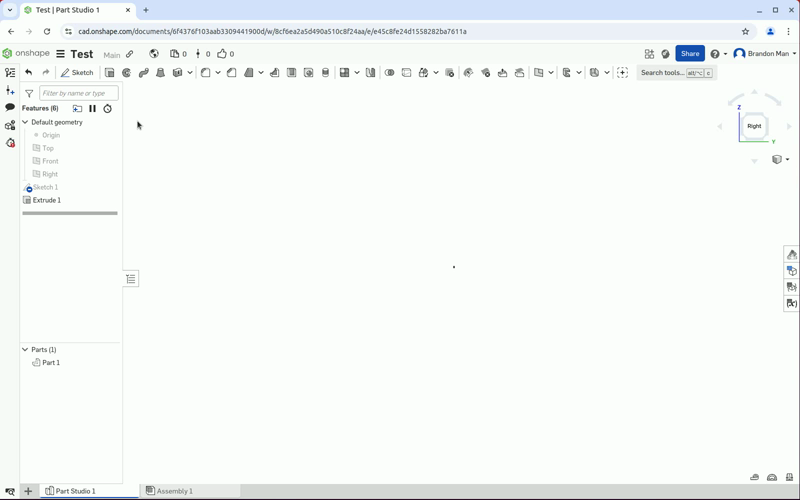
mouse_move(73, 189)
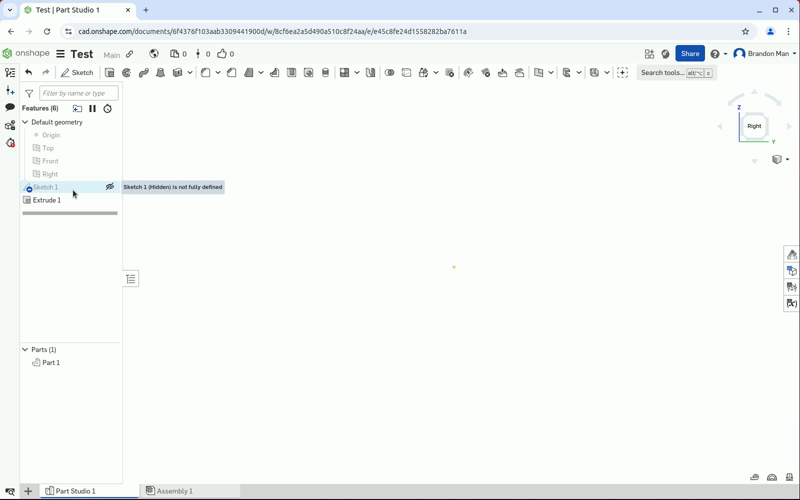
click(73, 189)
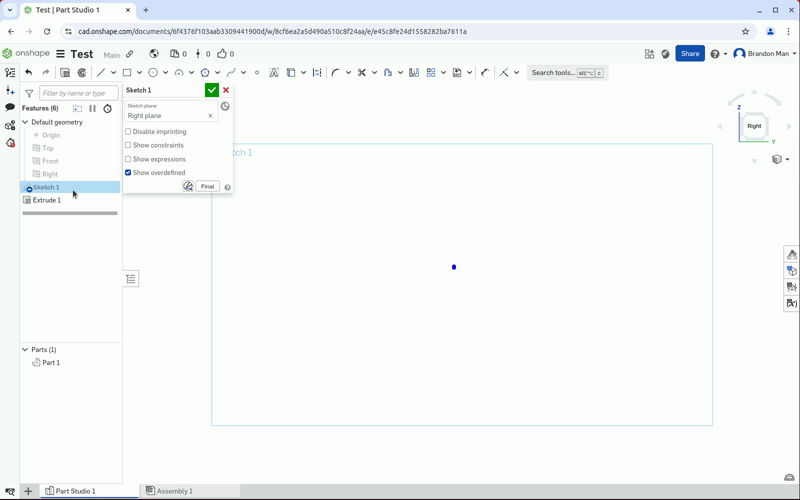
mouse_move(229, 92)
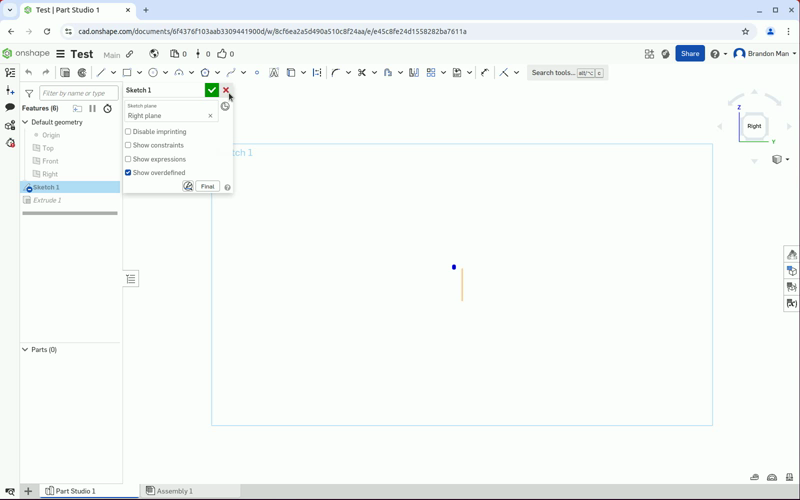
click(229, 92)
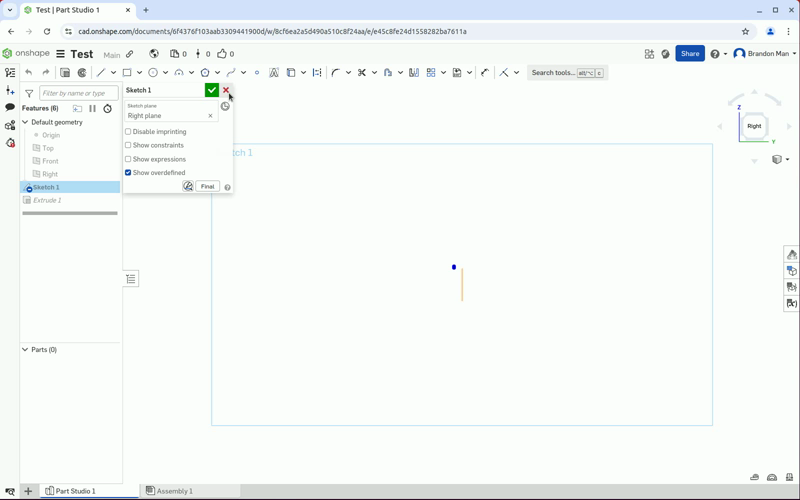
key(shift+s)
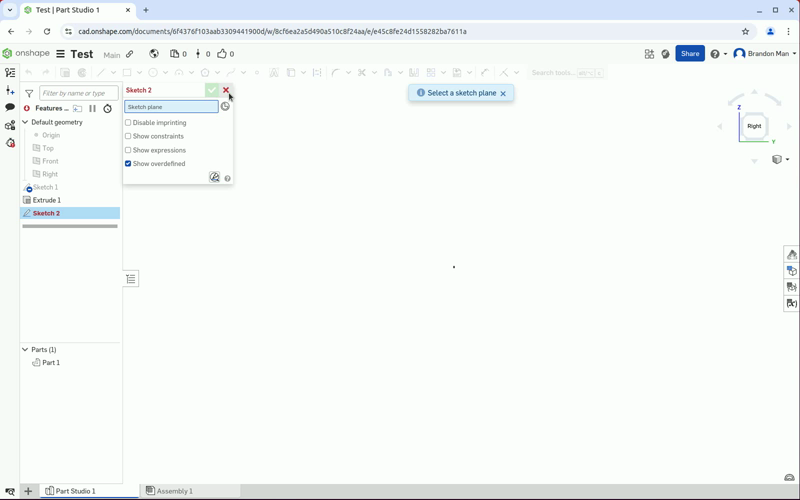
mouse_move(73, 176)
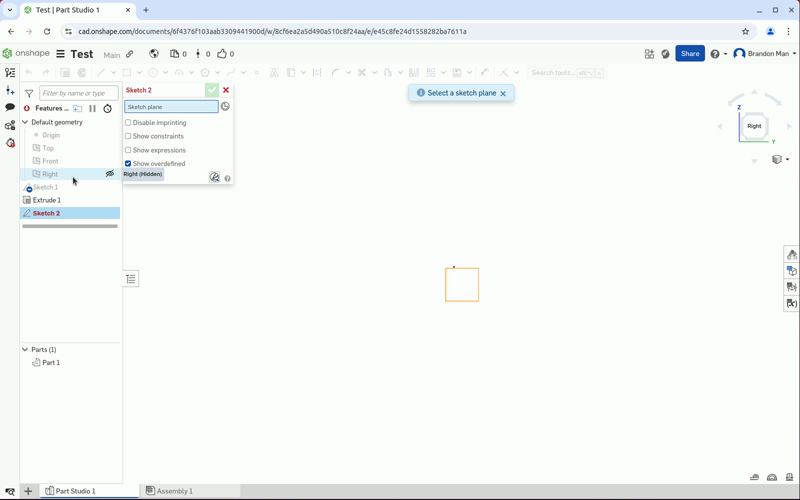
click(73, 176)
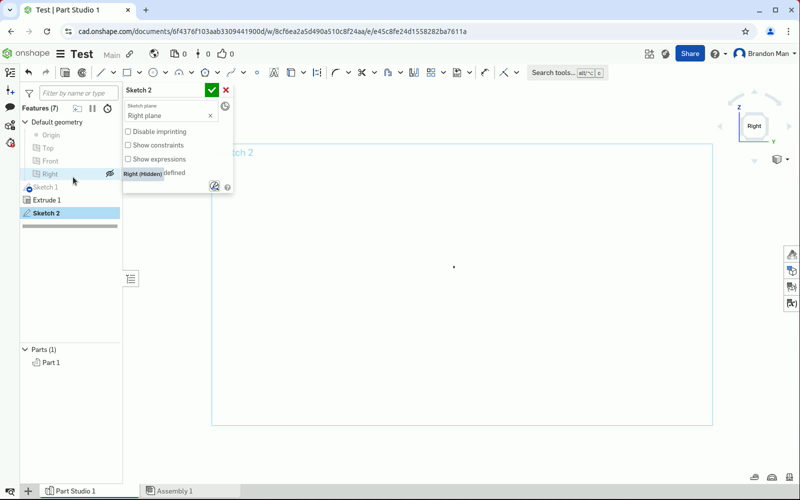
mouse_move(73, 352)
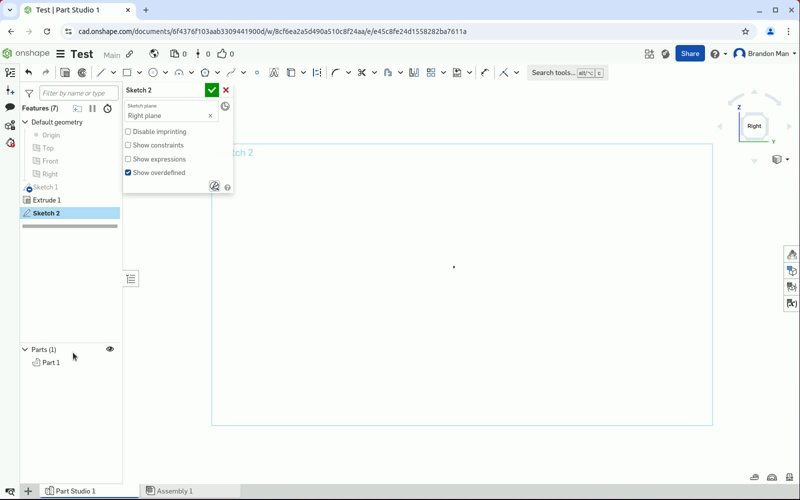
key(y)
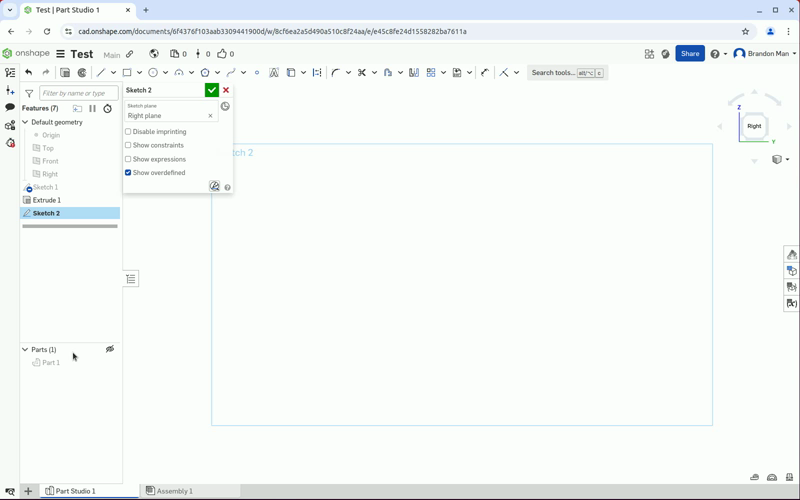
key(l)
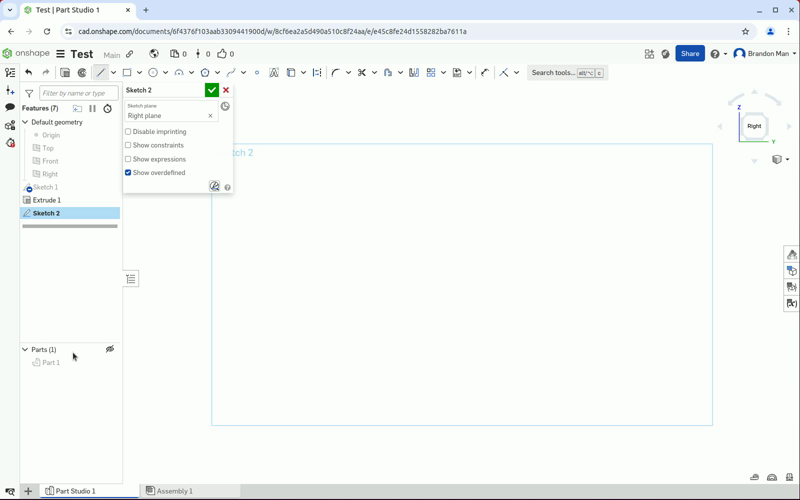
key_down(shift)
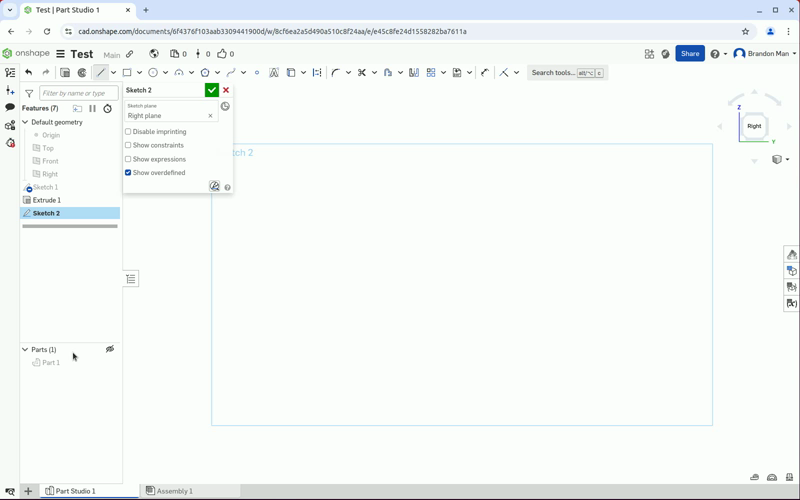
mouse_move(458, 276)
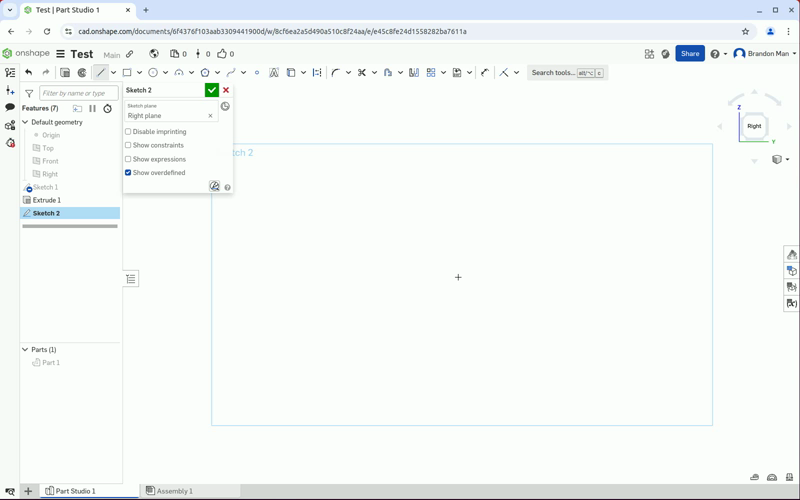
click(458, 276)
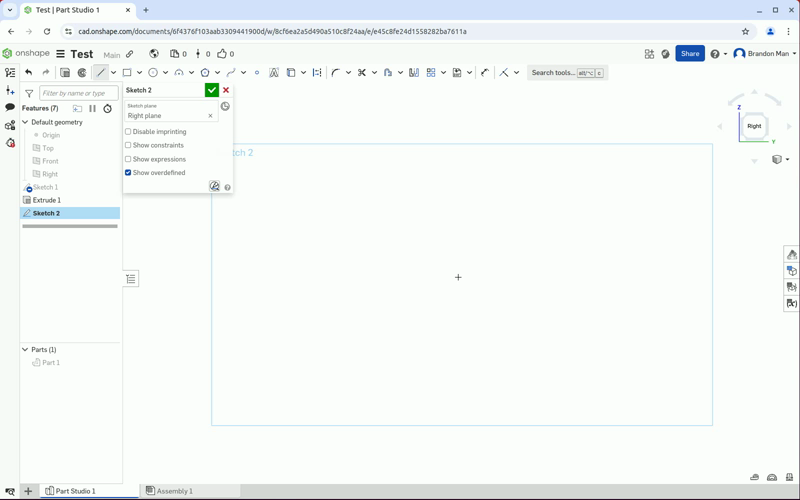
key_up(shift)
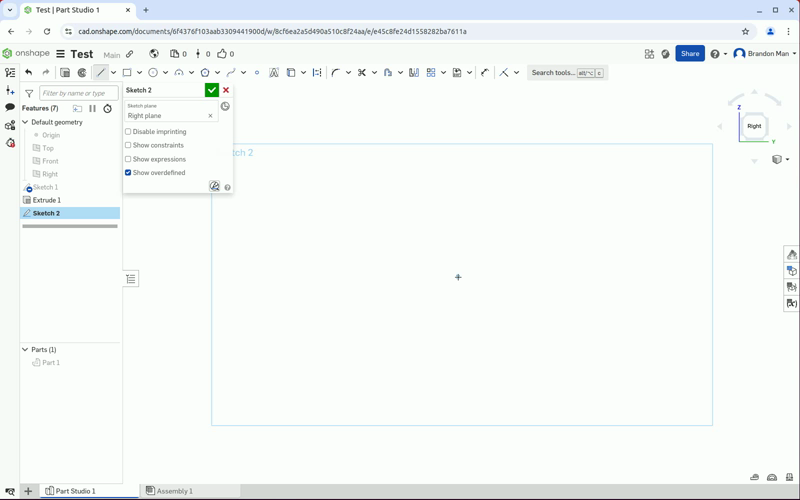
key_down(shift)
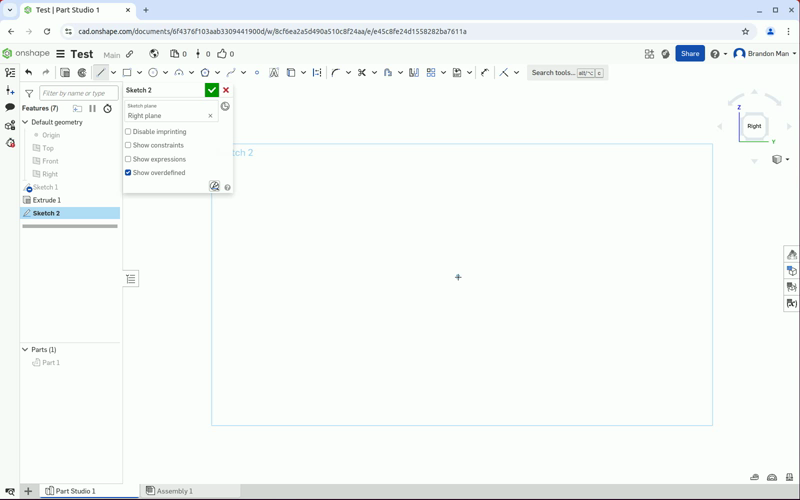
mouse_move(488, 276)
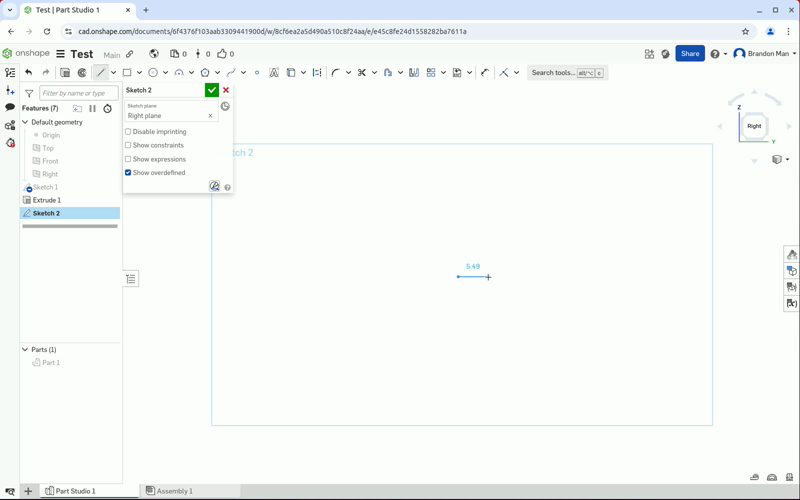
mouse_move(501, 276)
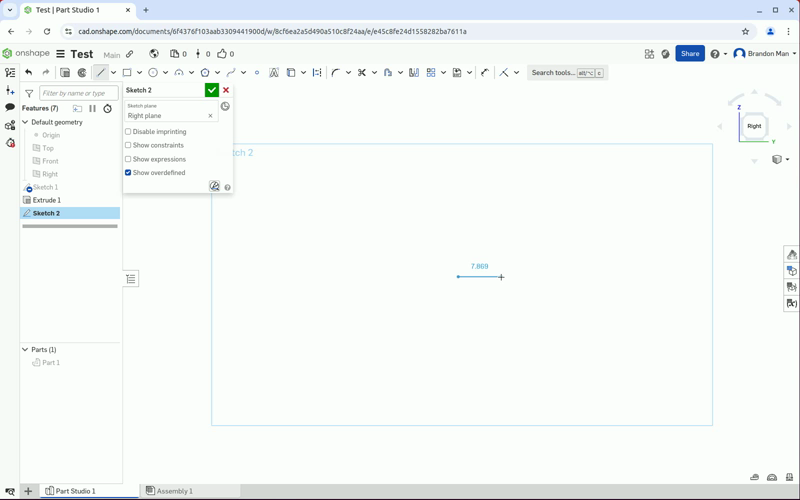
click(501, 276)
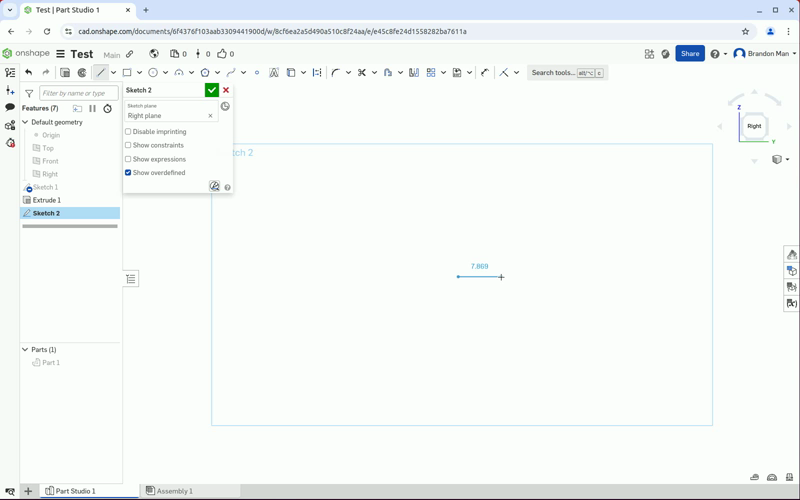
key_up(shift)
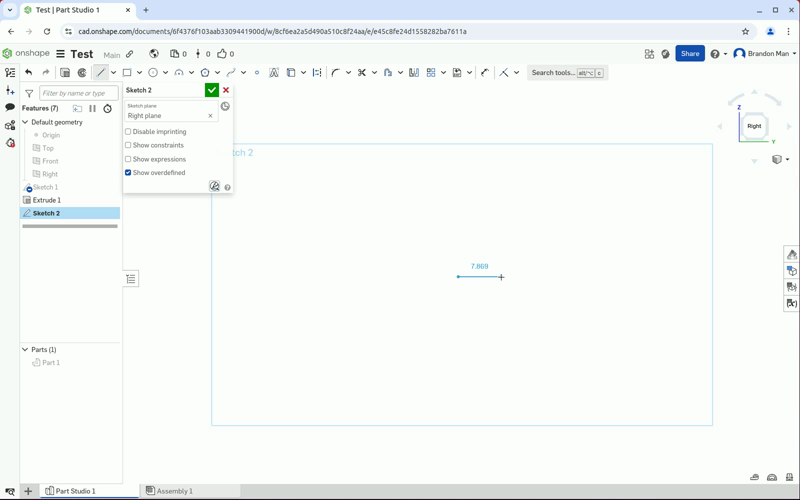
key_down(shift)
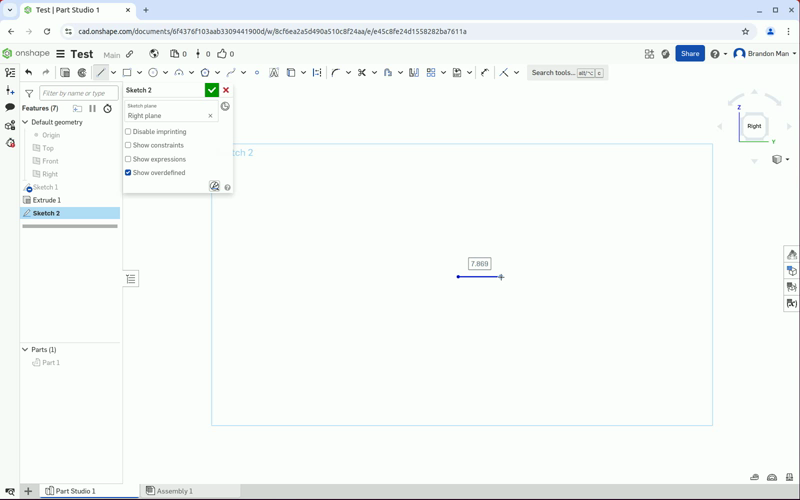
mouse_move(501, 170)
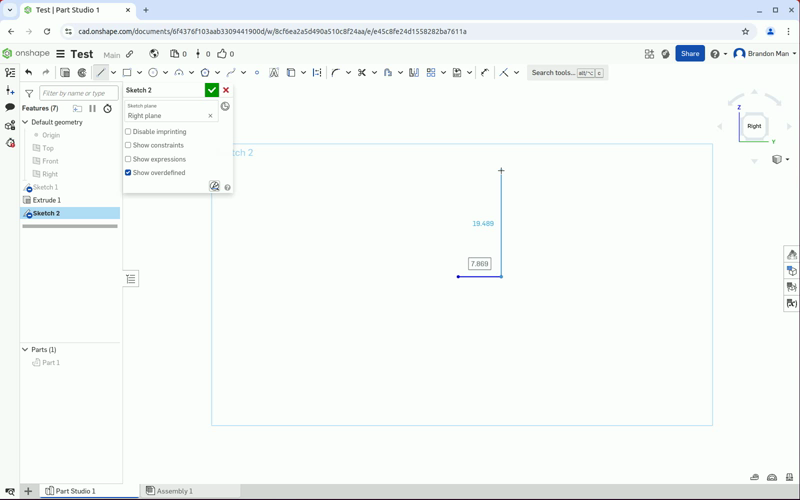
click(501, 170)
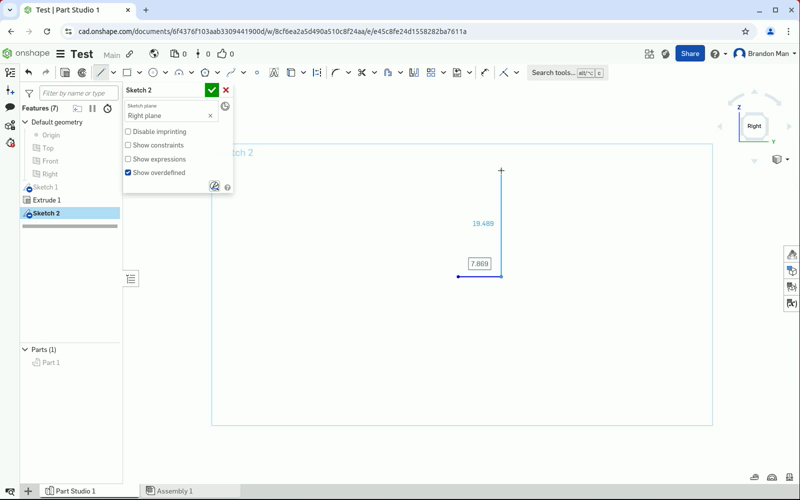
key_up(shift)
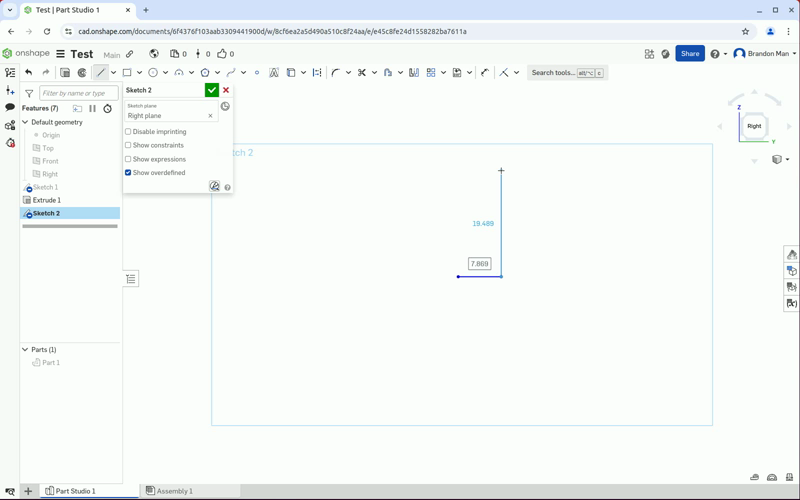
key_down(shift)
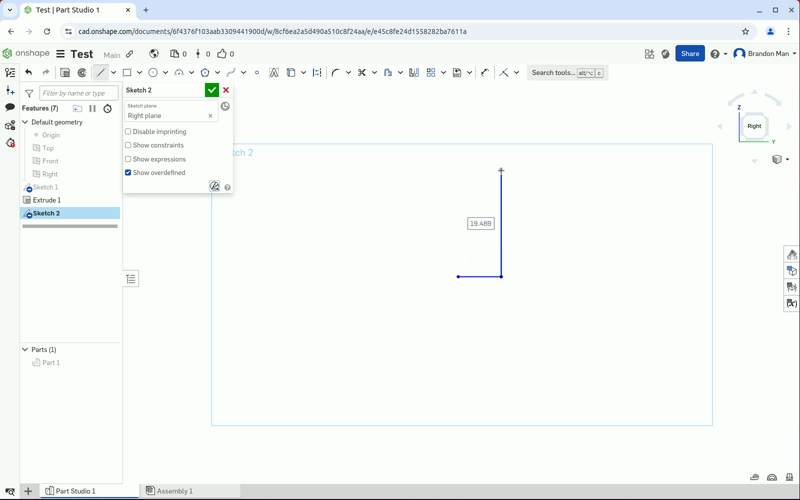
mouse_move(531, 170)
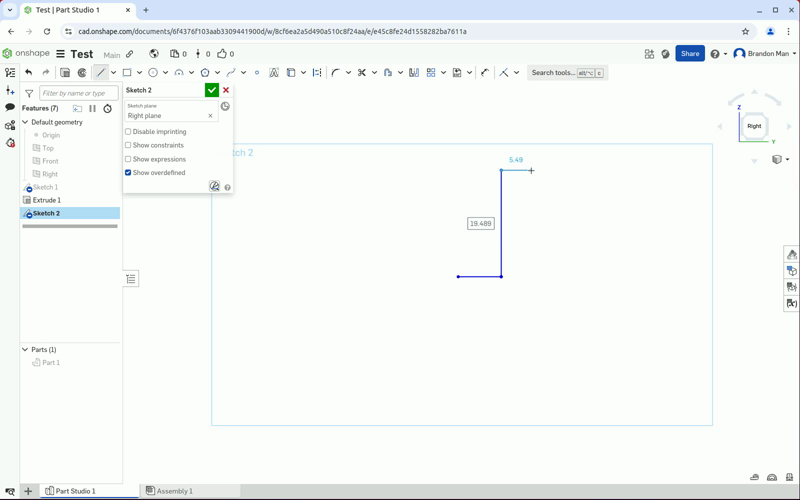
mouse_move(458, 170)
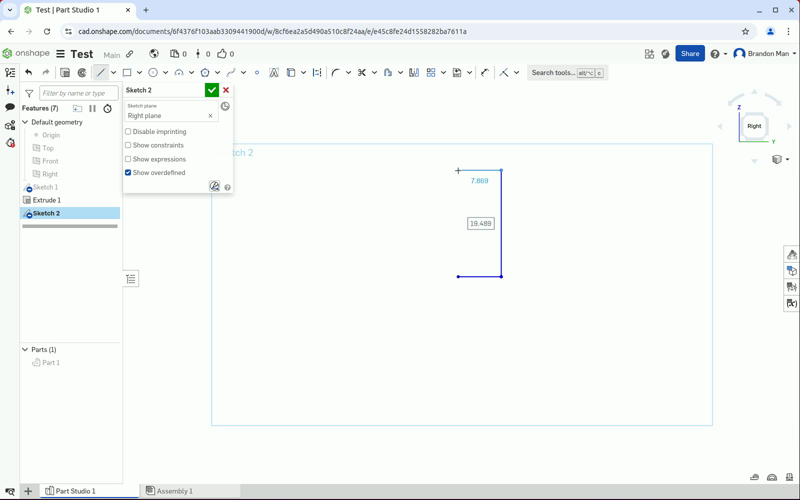
click(458, 170)
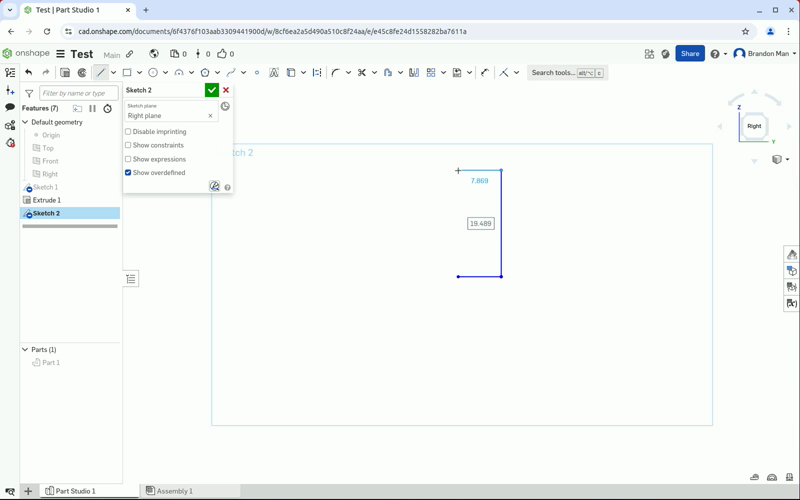
key_up(shift)
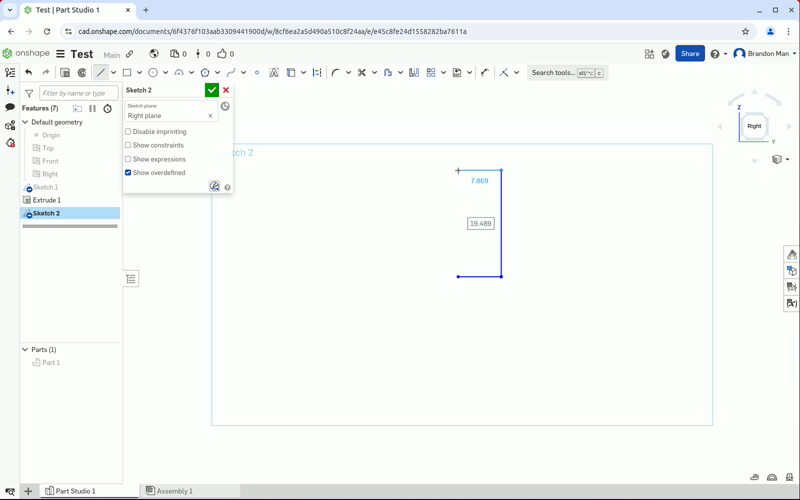
key_down(shift)
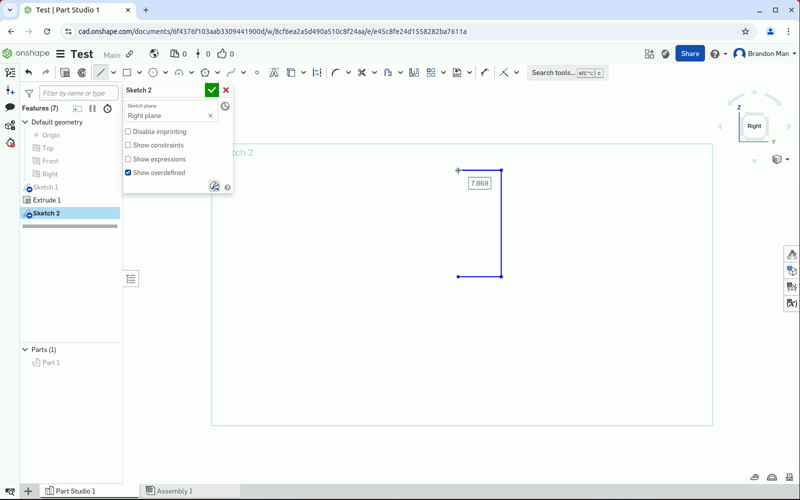
mouse_move(458, 276)
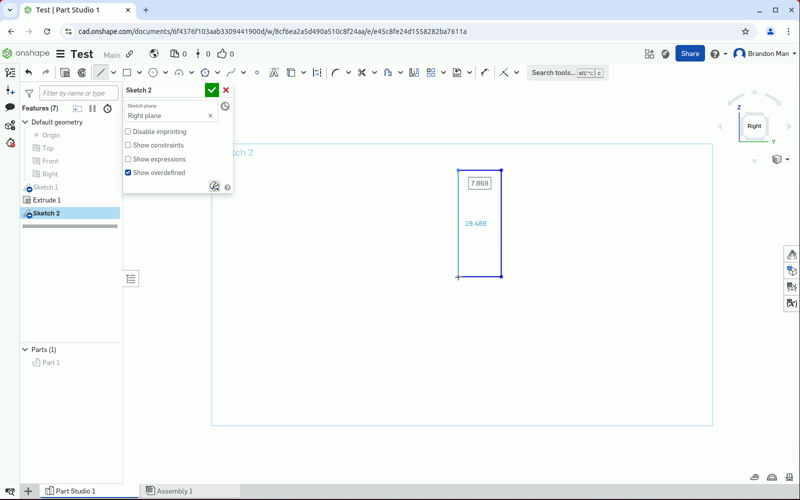
key_up(shift)
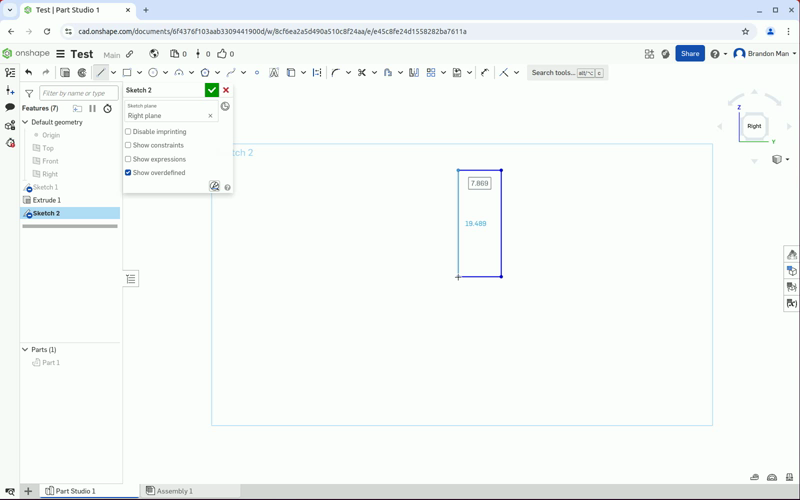
click(458, 276)
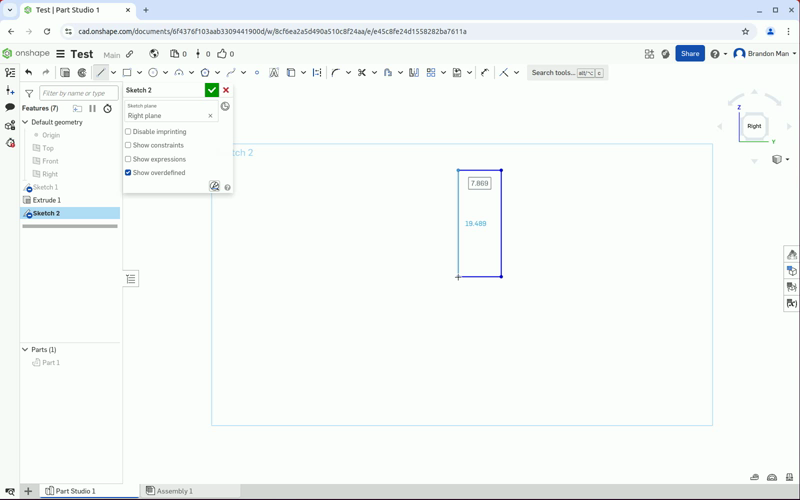
key(esc)
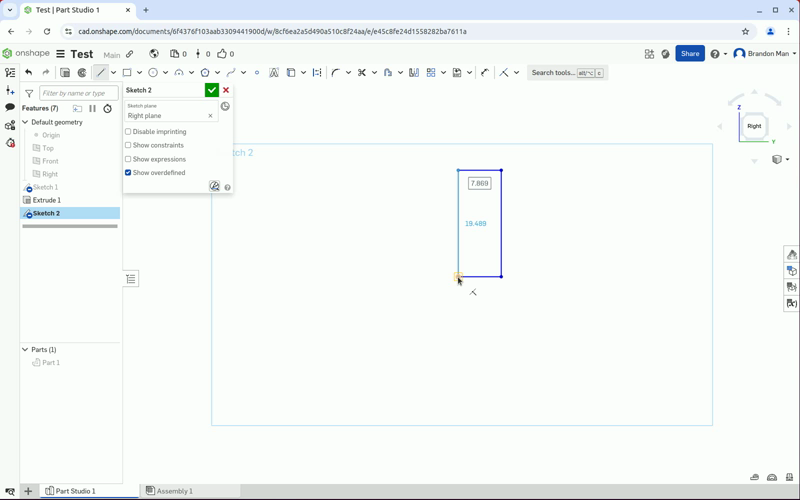
mouse_move(471, 239)
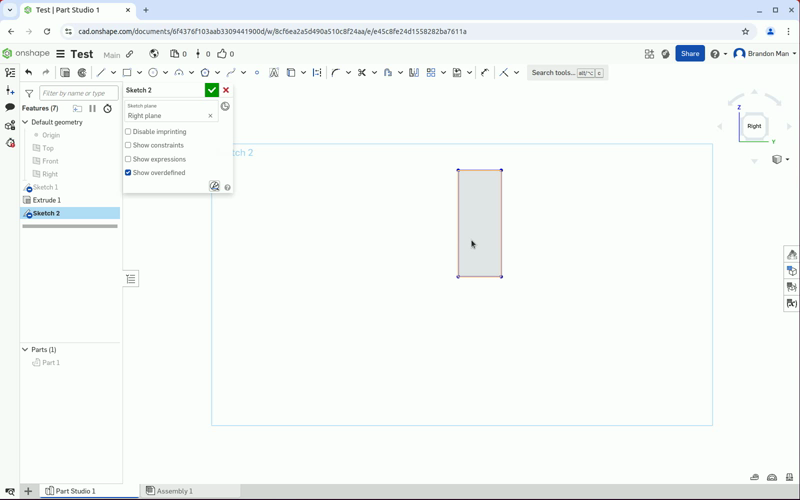
click(471, 239)
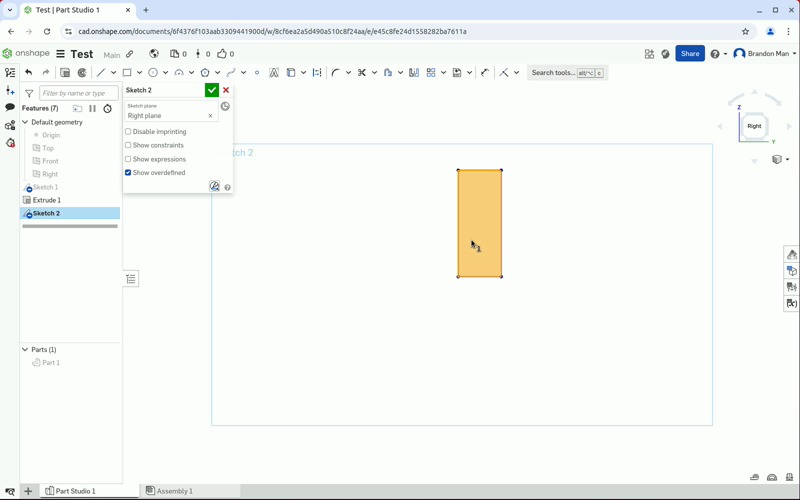
mouse_move(73, 352)
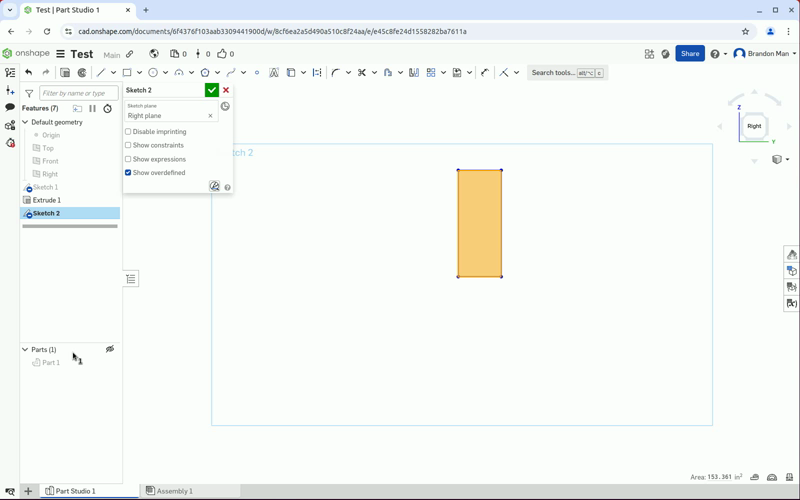
key(shift+y)
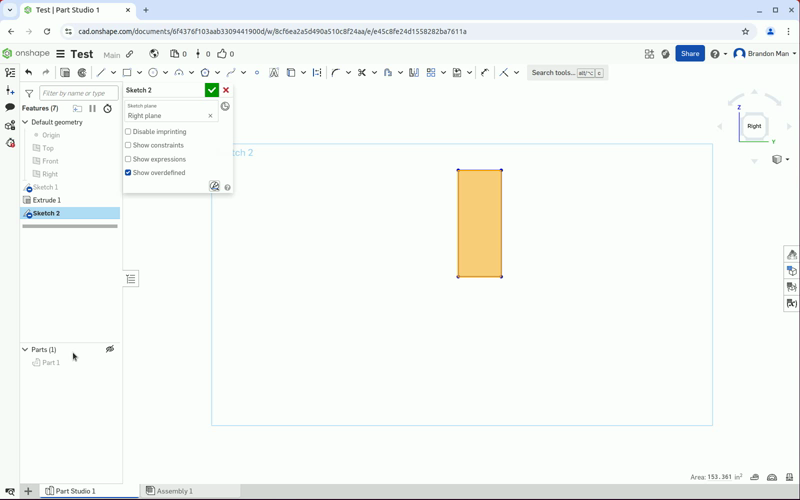
key(shift+e)
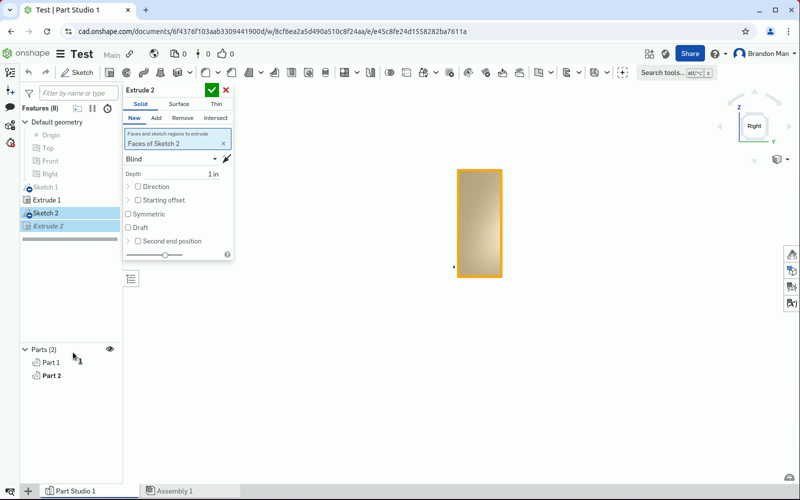
mouse_move(143, 106)
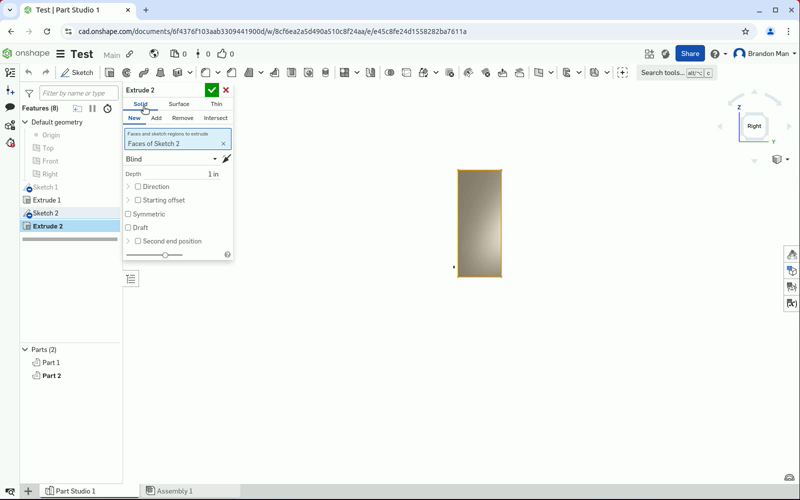
click(143, 106)
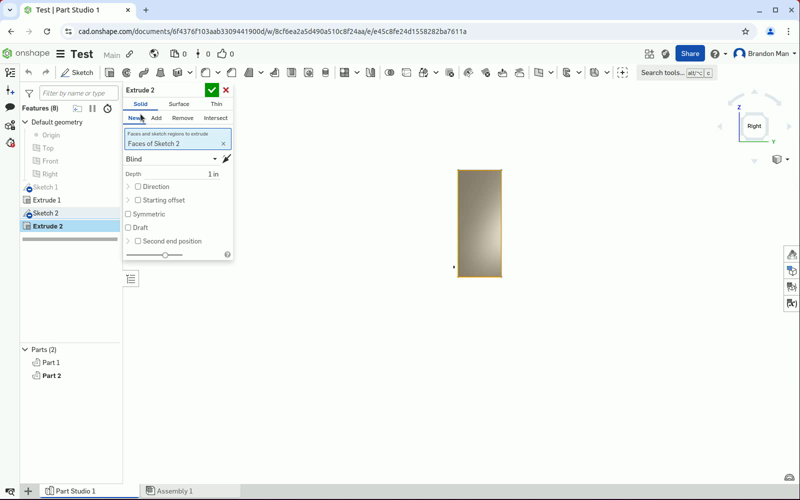
mouse_move(137, 120)
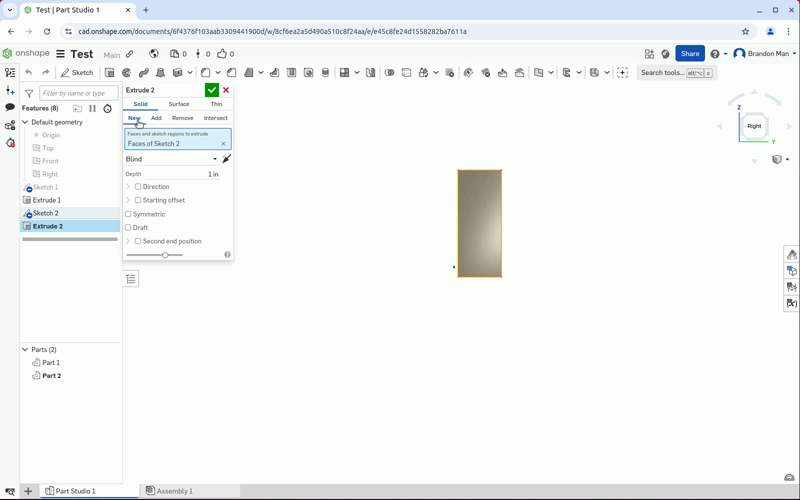
click(137, 120)
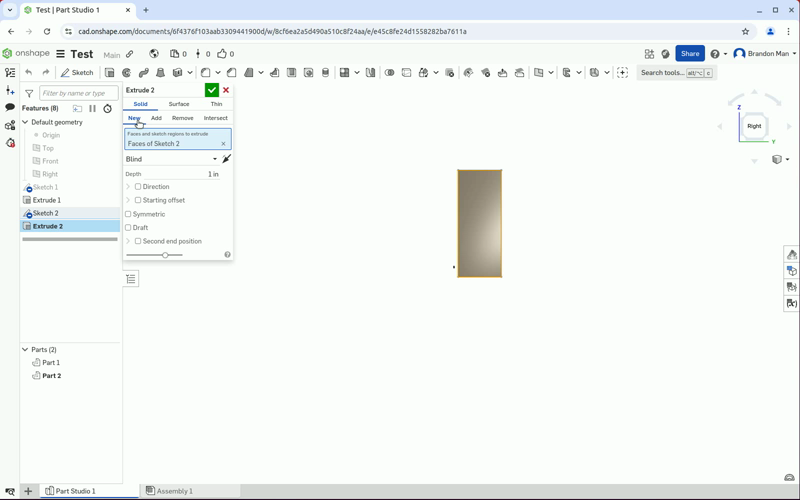
key(tab, 4)
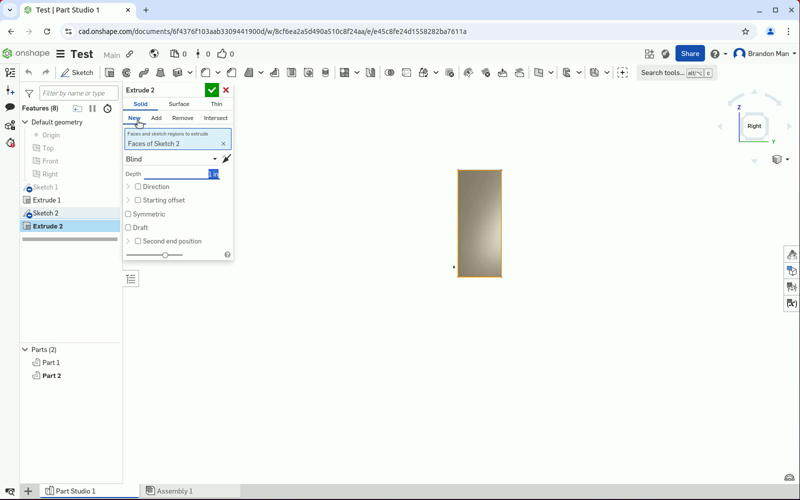
text(0.722)
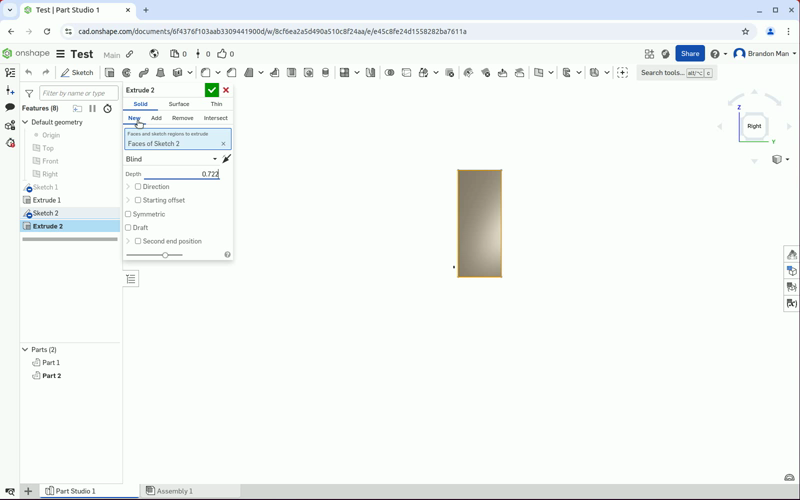
key(enter)
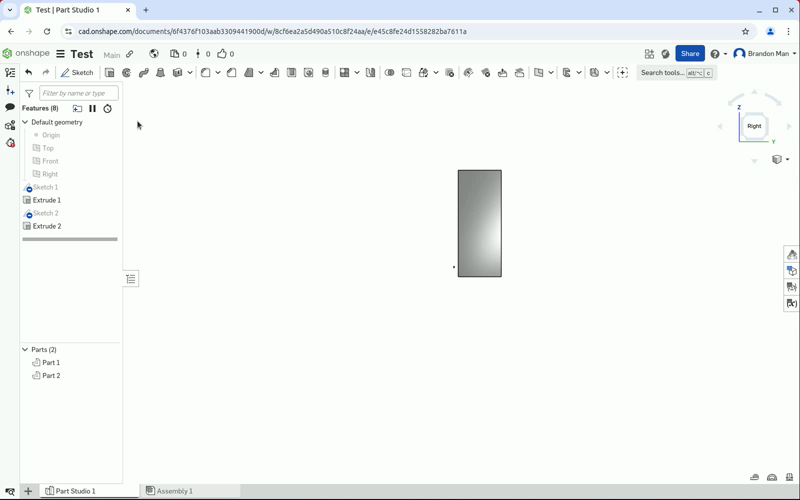
key(shift+h)
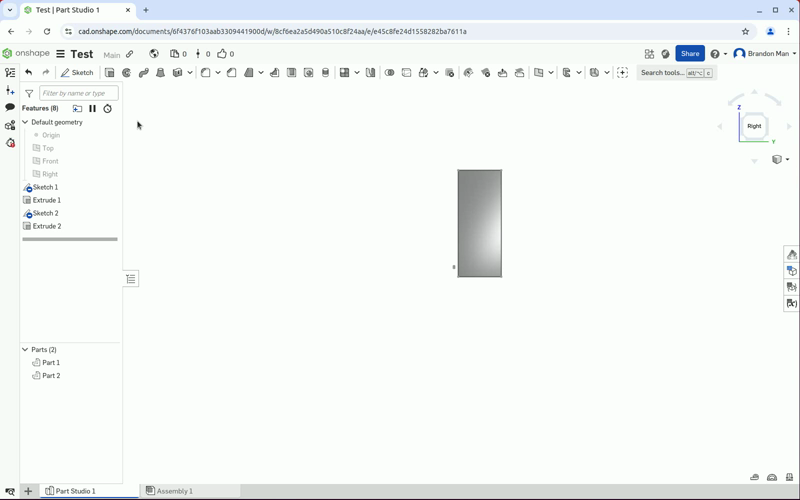
key(shift+h)
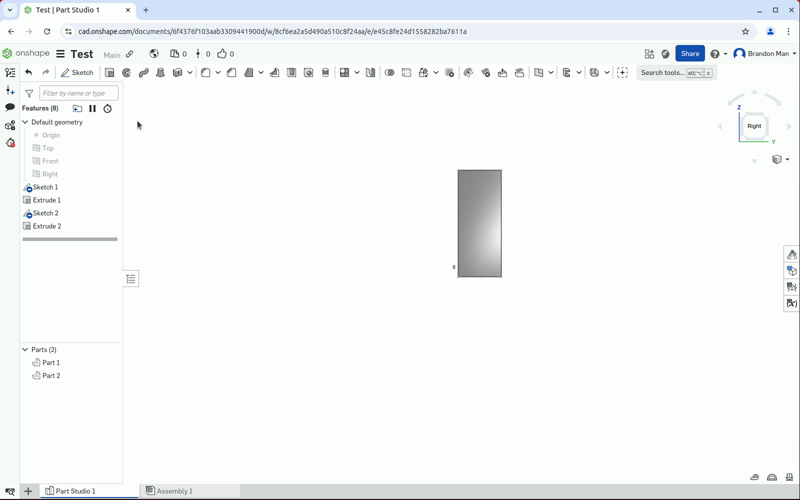
key(shift+7)
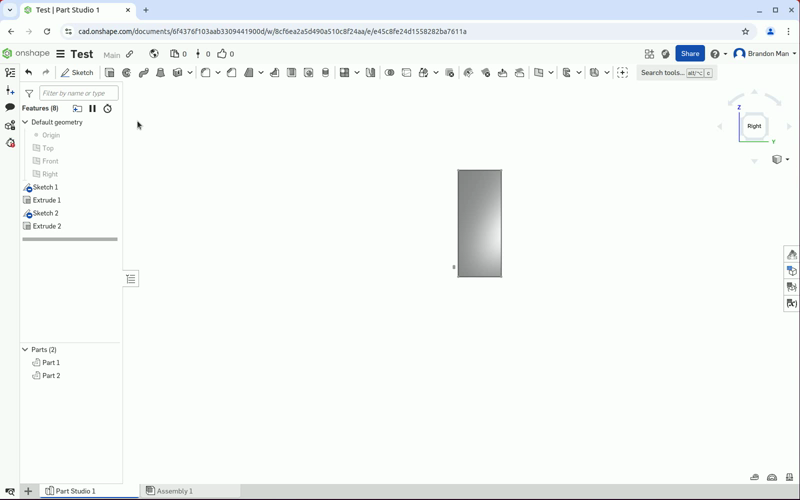
key(right, 2)
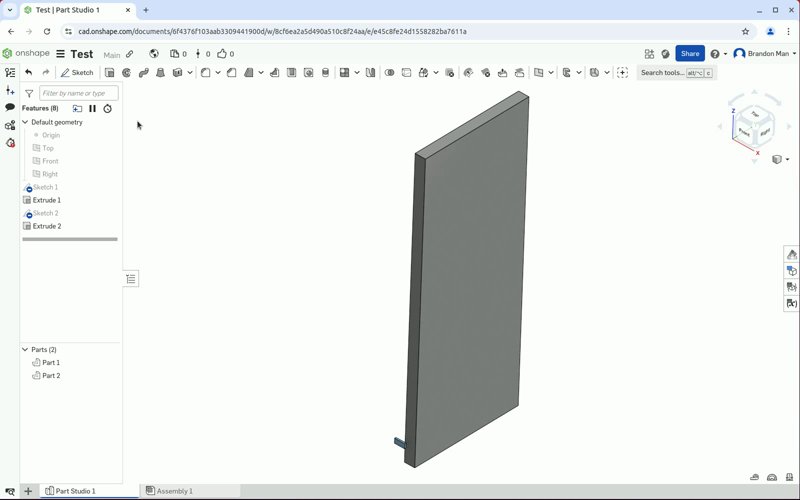
key(down, 2)
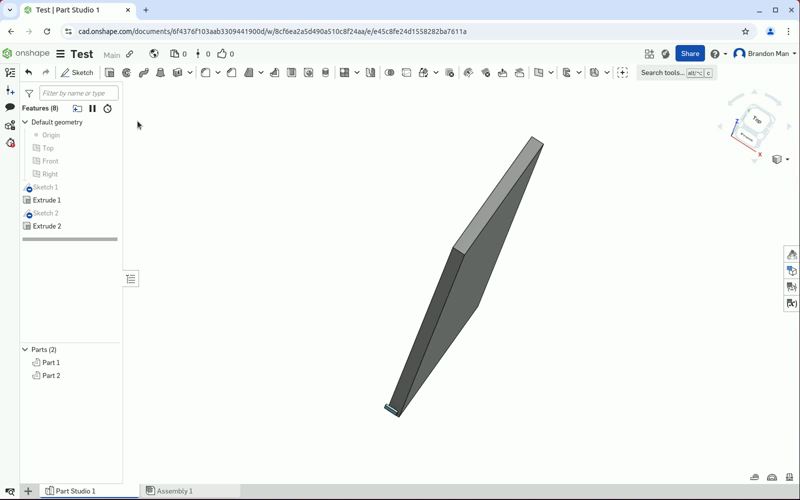
key(up, 2)
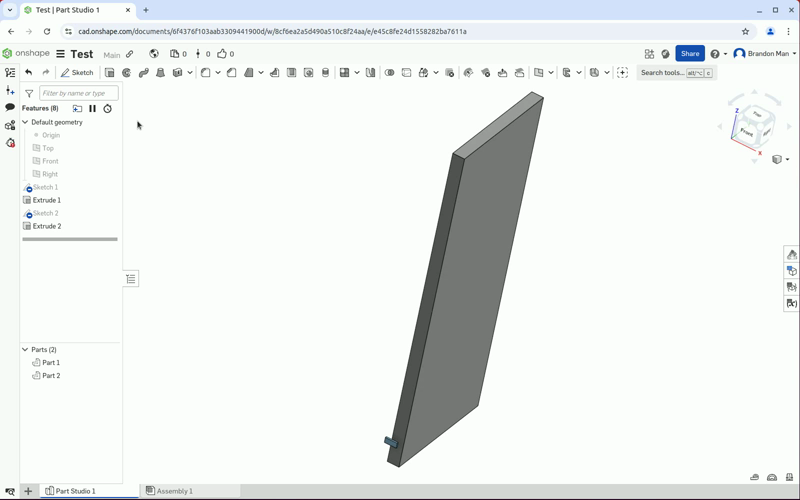
key(left, 2)
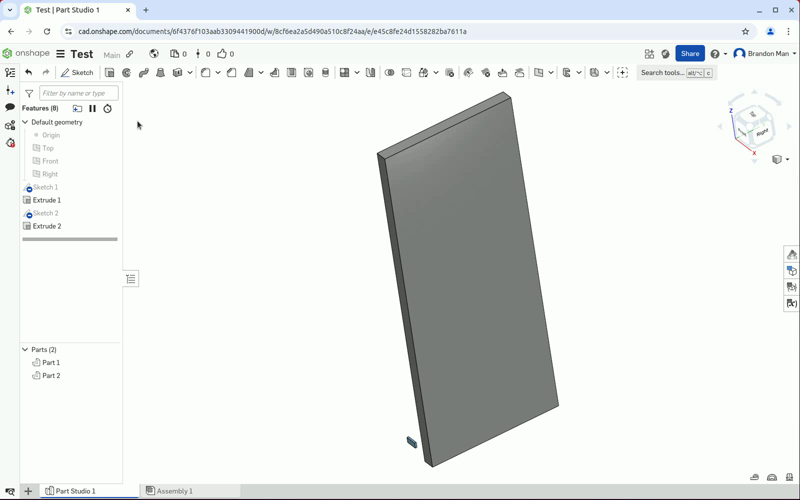
mouse_move(73, 189)
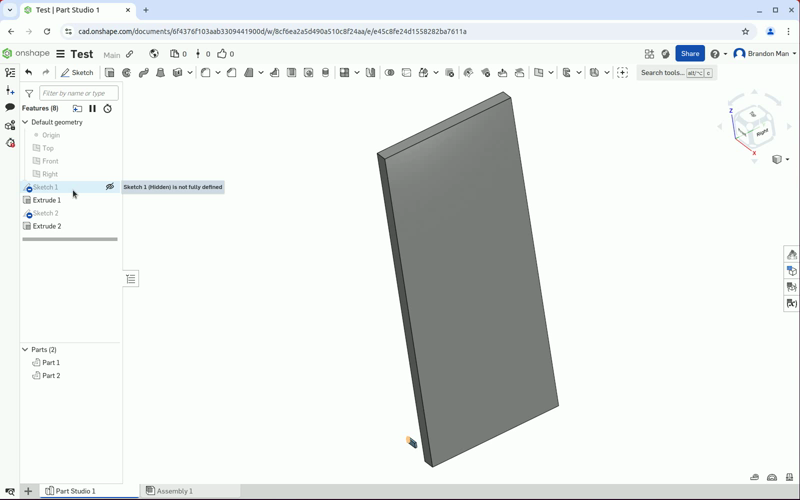
click(73, 189)